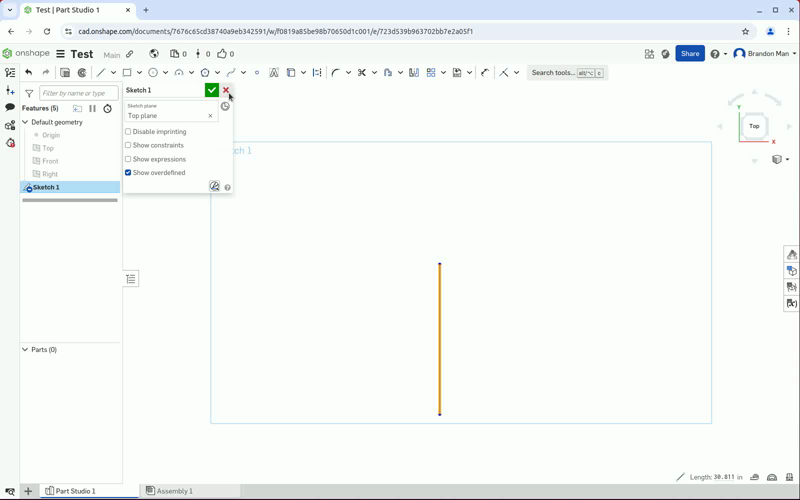
key(shift+h)
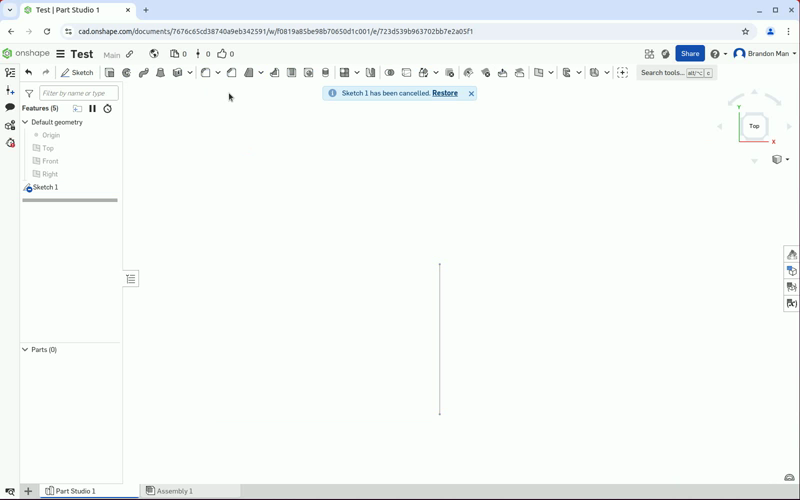
key(shift+s)
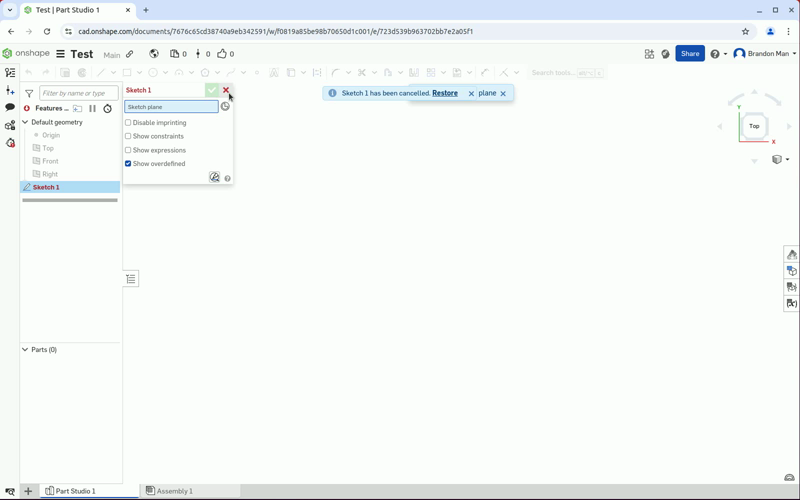
mouse_move(73, 150)
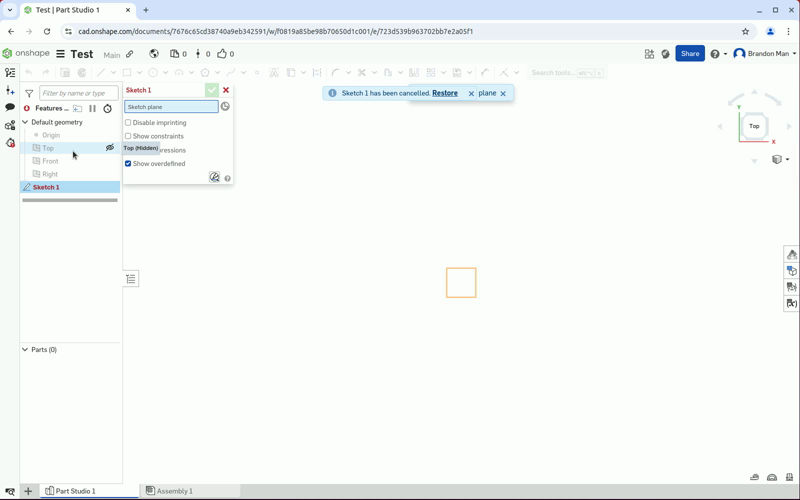
click(73, 150)
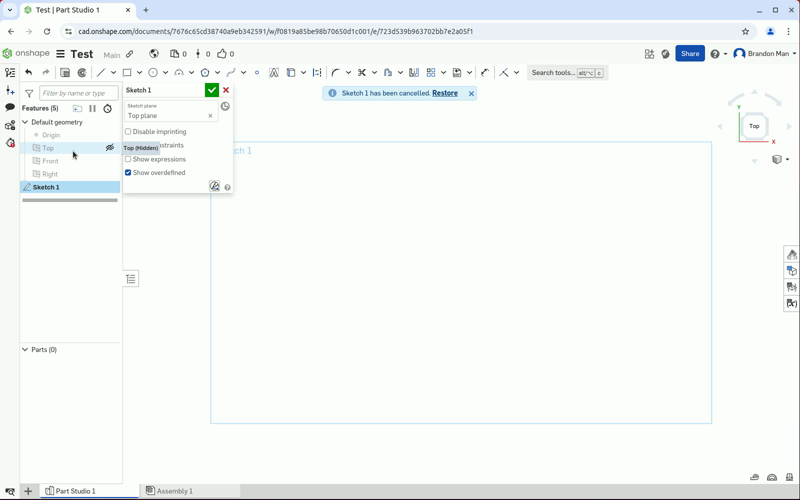
mouse_move(73, 352)
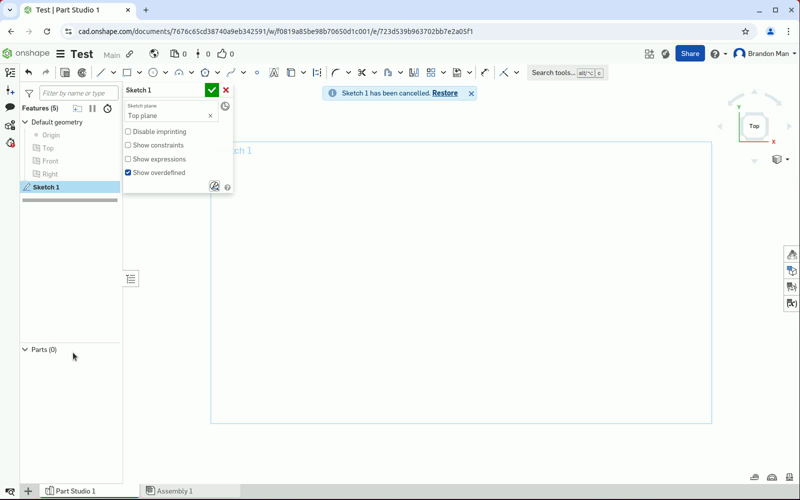
key(y)
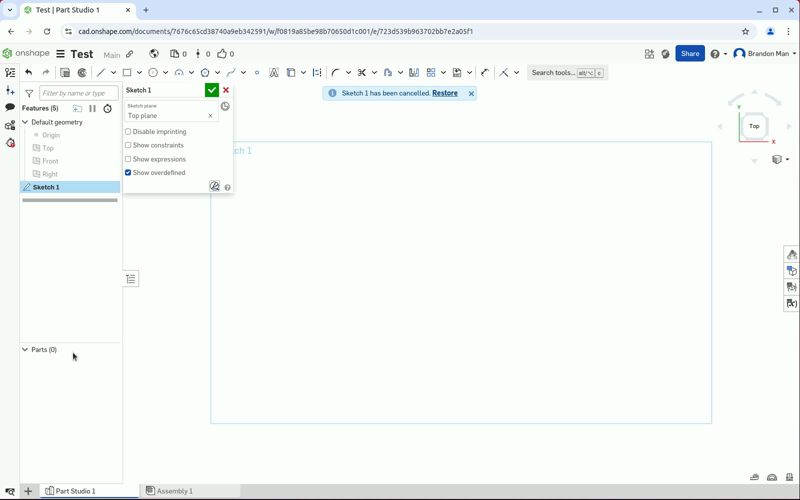
key(l)
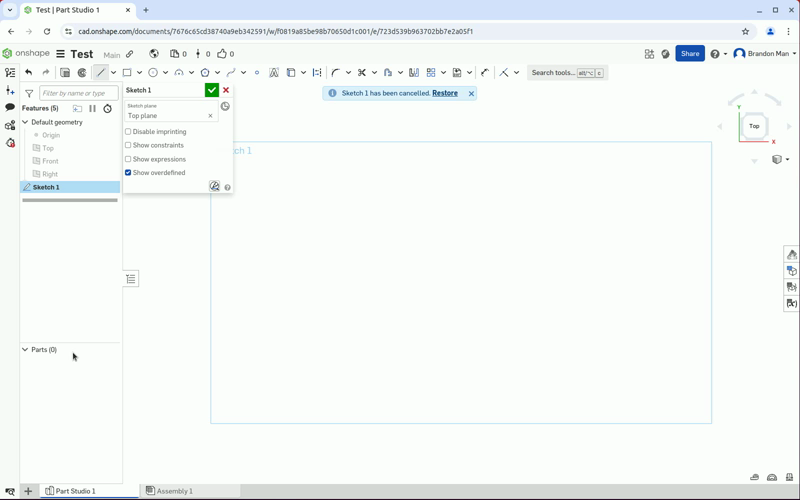
key_down(shift)
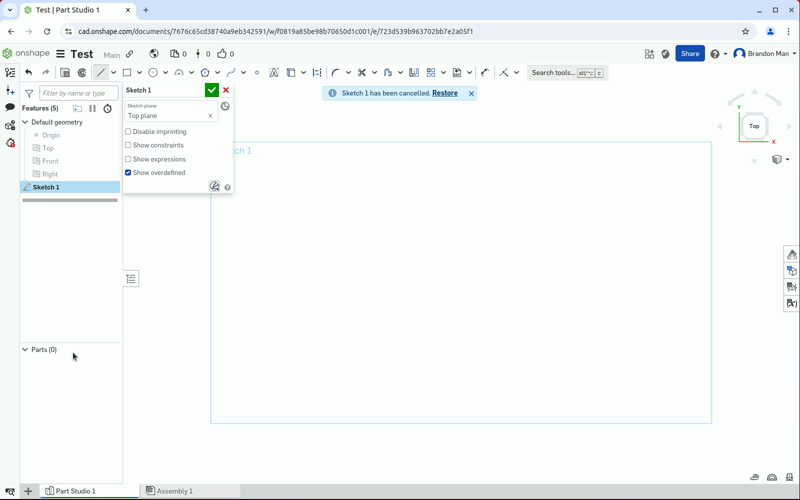
mouse_move(460, 282)
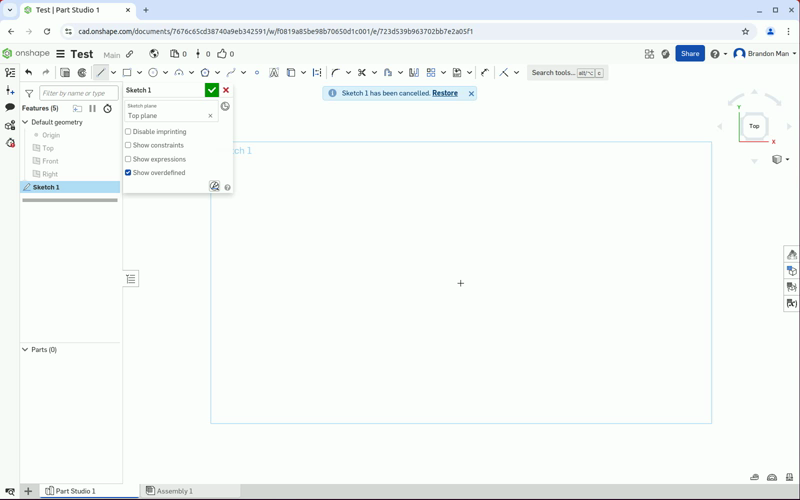
click(460, 282)
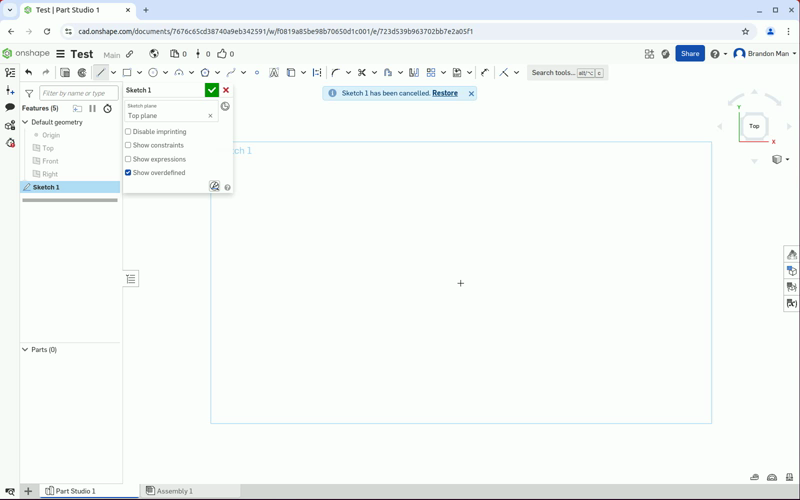
key_up(shift)
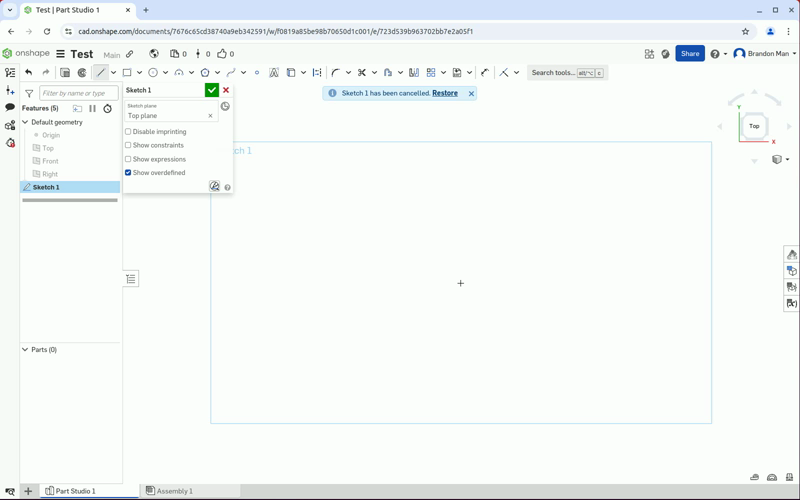
key_down(shift)
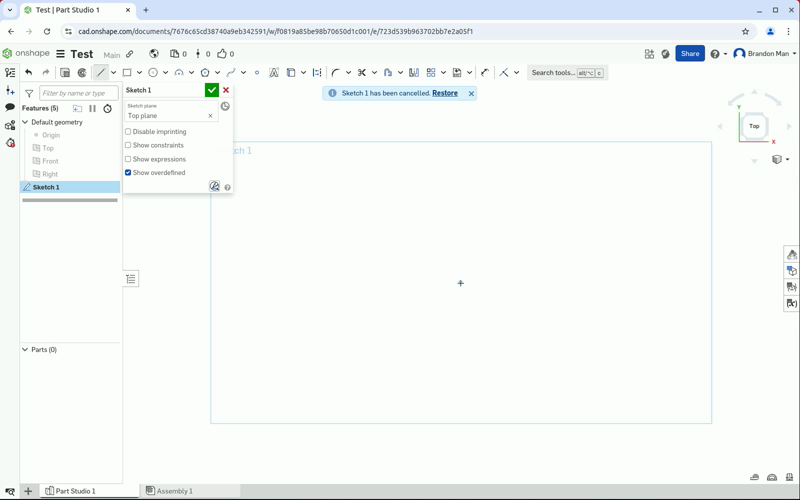
mouse_move(573, 282)
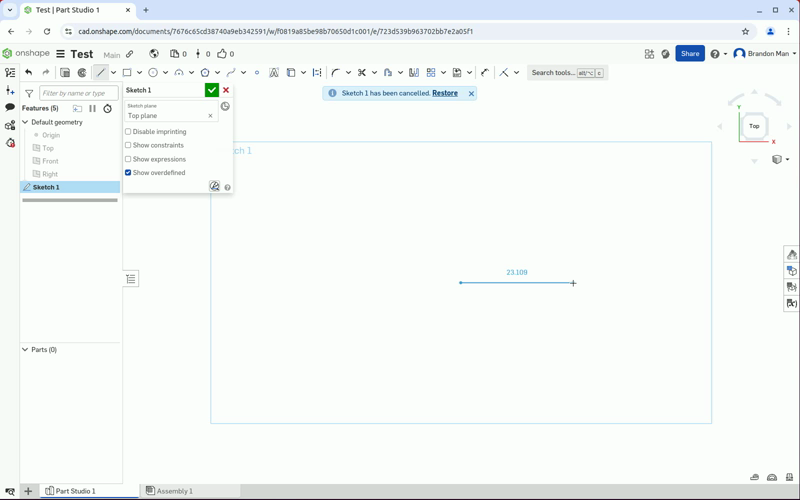
click(573, 282)
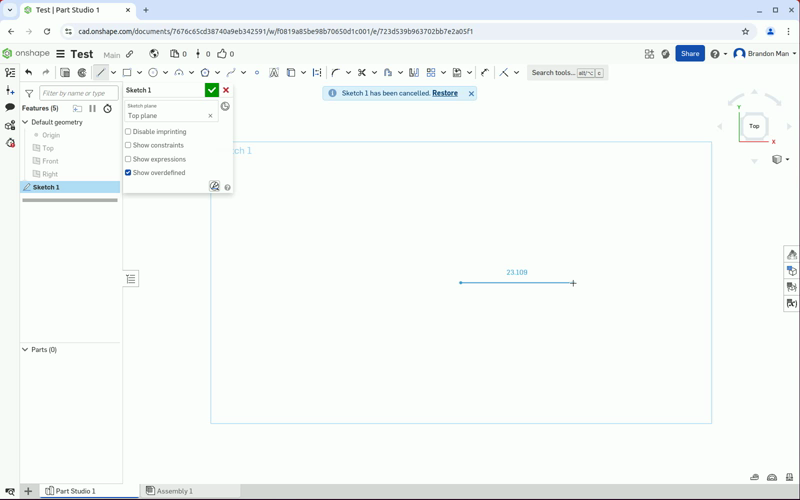
key_up(shift)
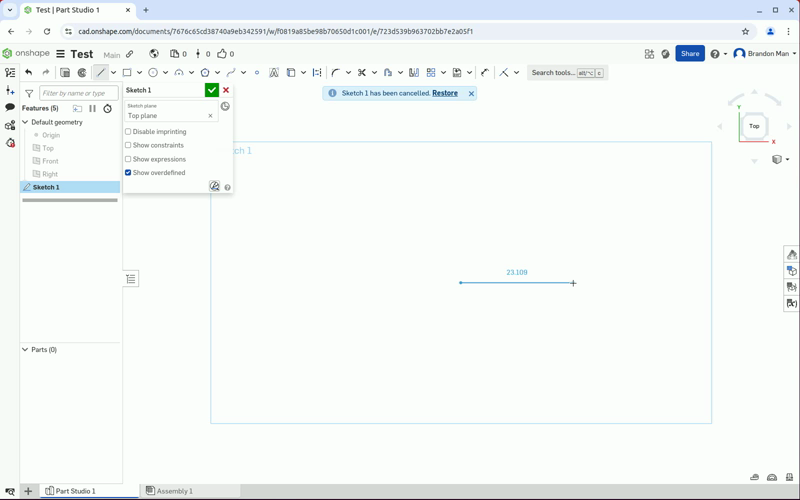
key_down(shift)
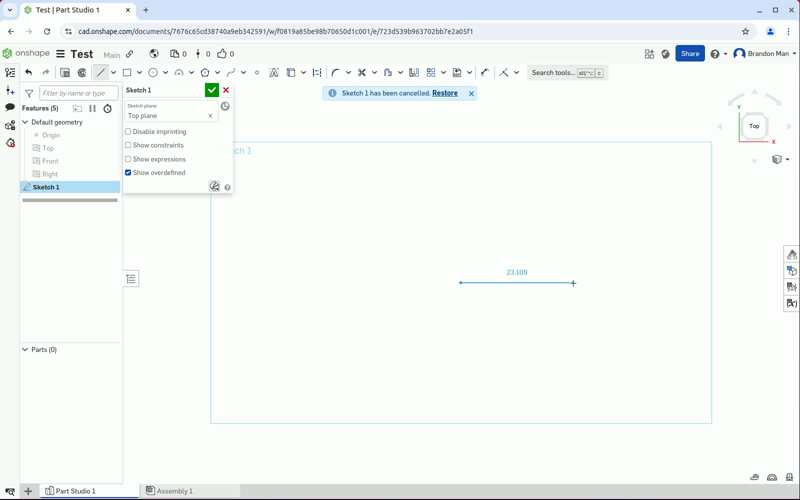
mouse_move(573, 170)
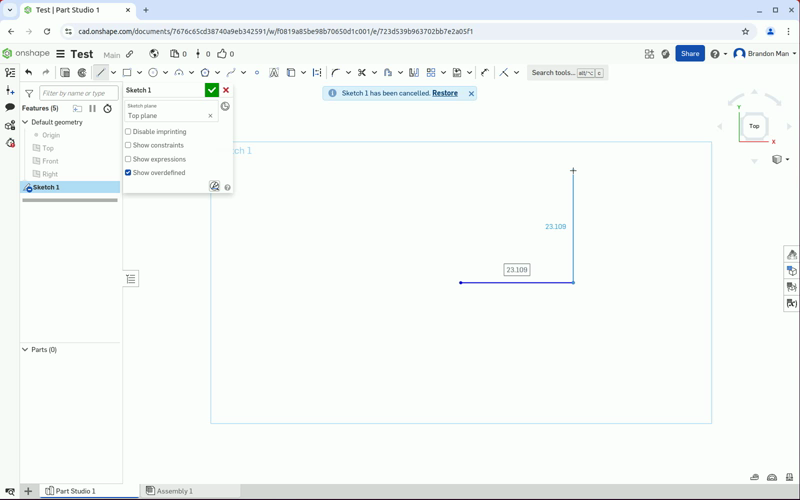
click(573, 170)
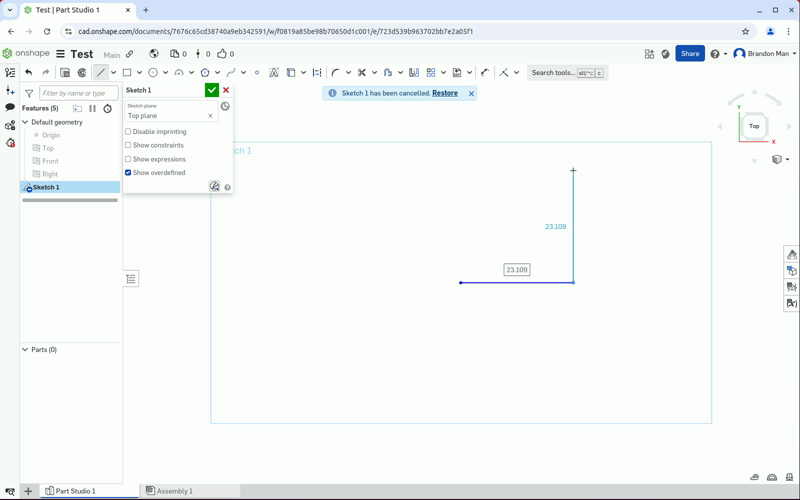
key_up(shift)
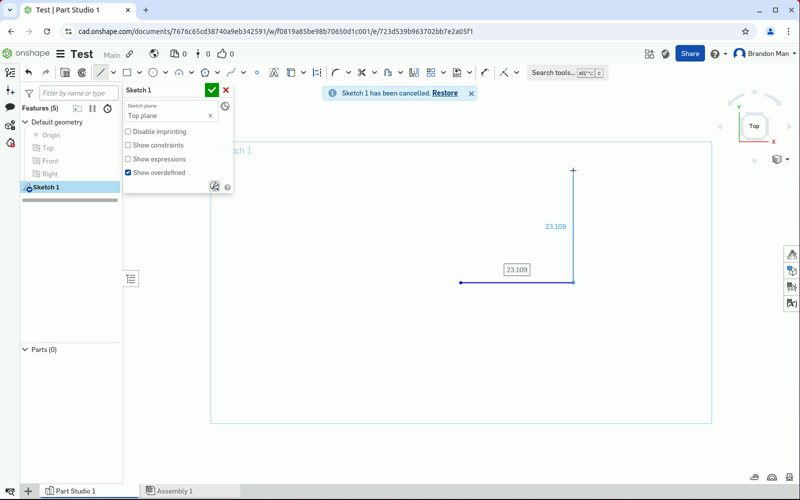
key_down(shift)
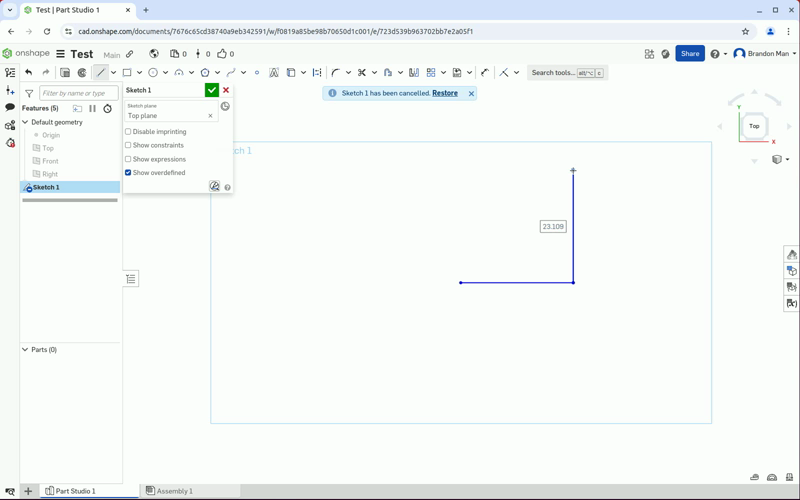
mouse_move(460, 170)
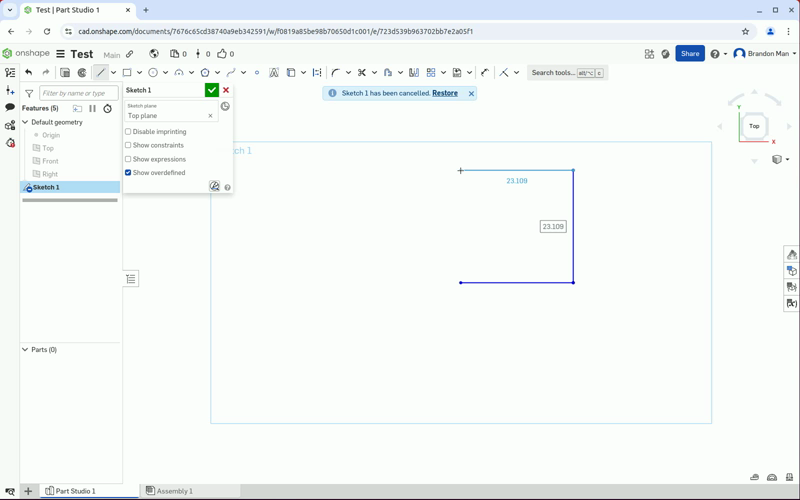
click(460, 170)
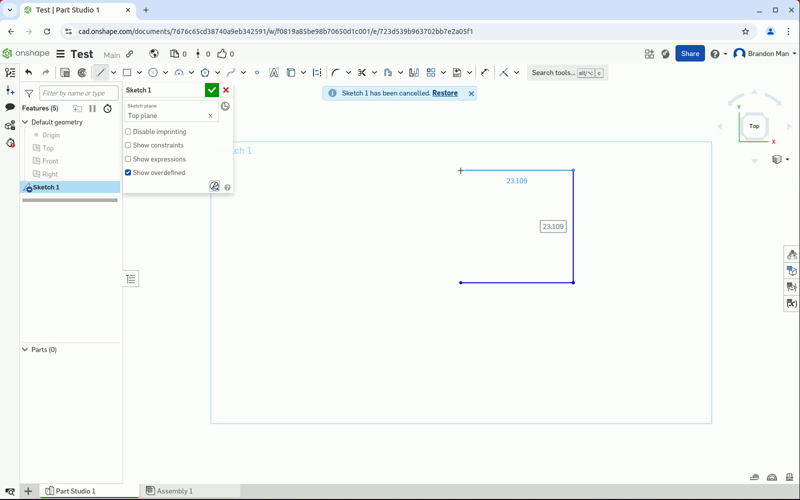
key_up(shift)
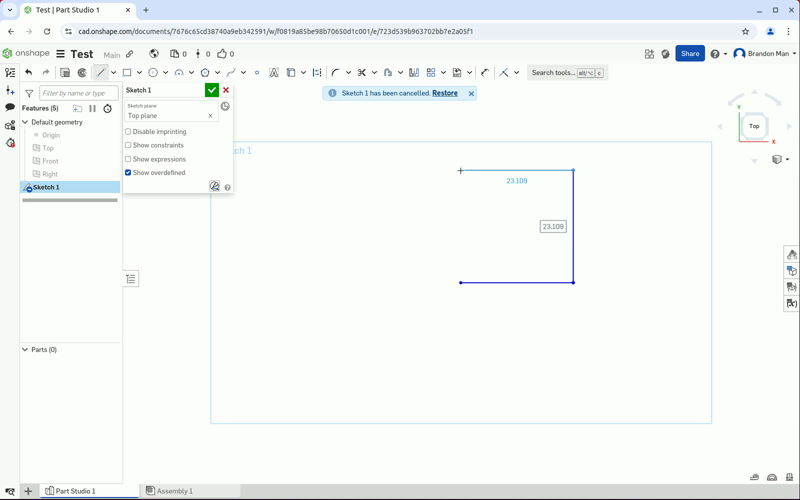
key_down(shift)
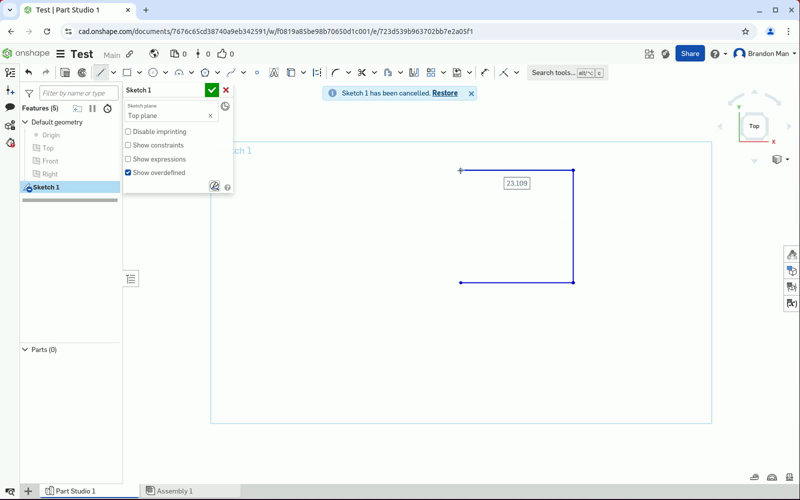
mouse_move(460, 282)
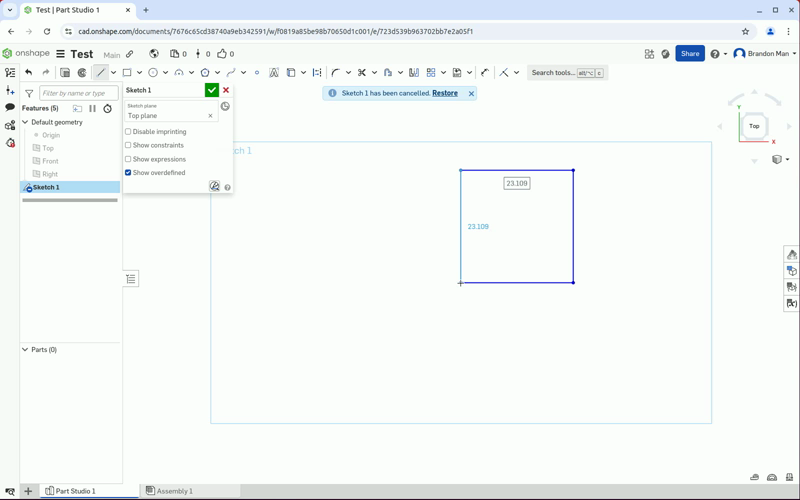
key_up(shift)
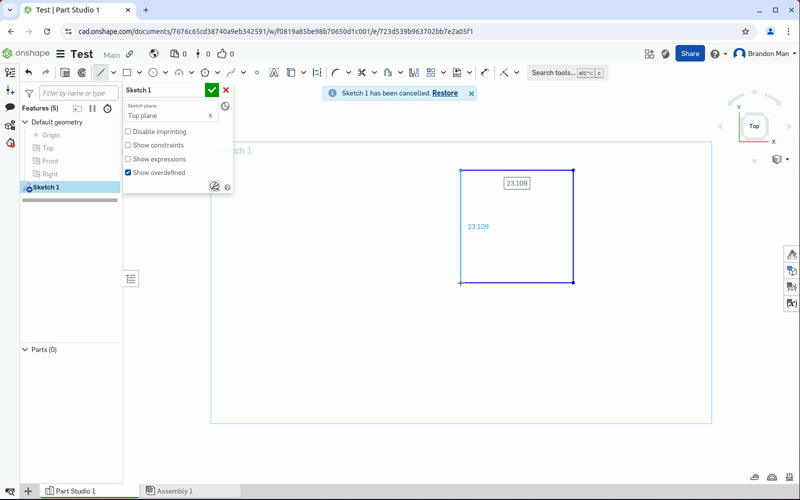
click(460, 282)
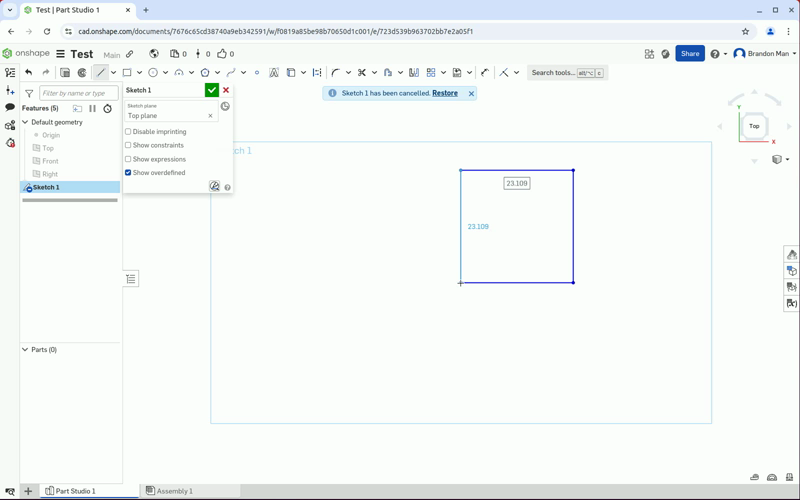
key(esc)
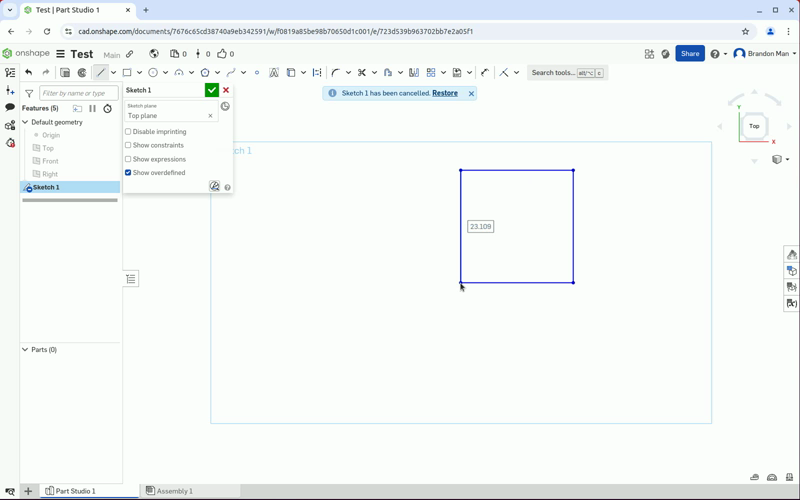
mouse_move(483, 196)
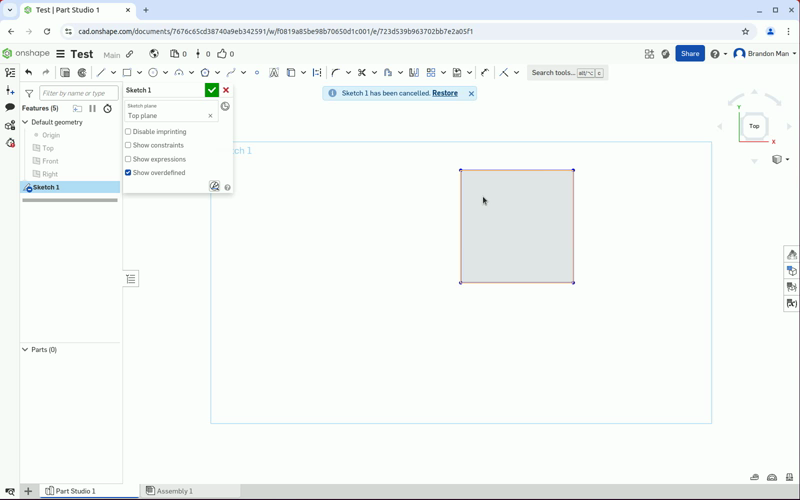
click(483, 196)
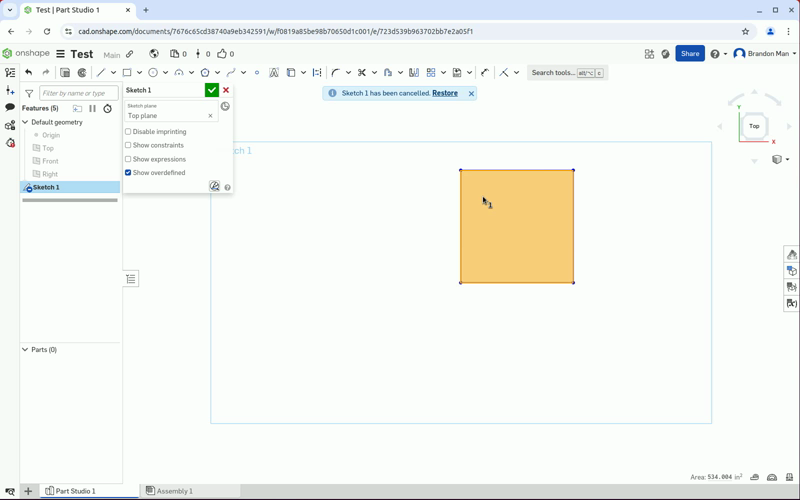
mouse_move(73, 352)
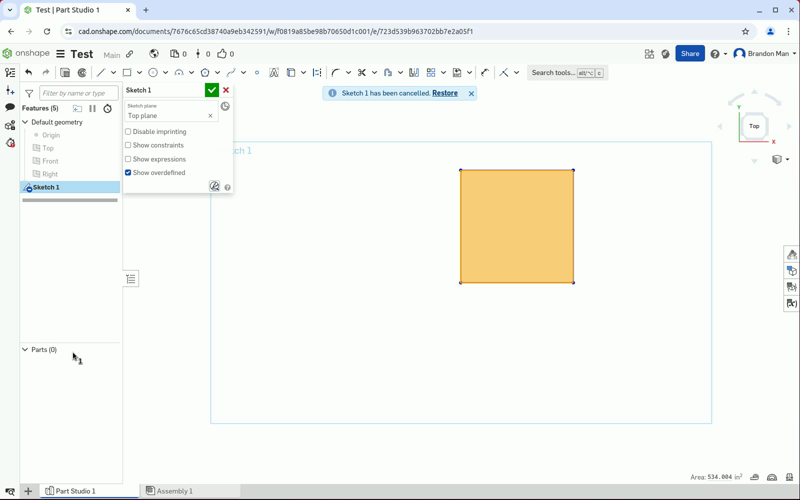
key(shift+y)
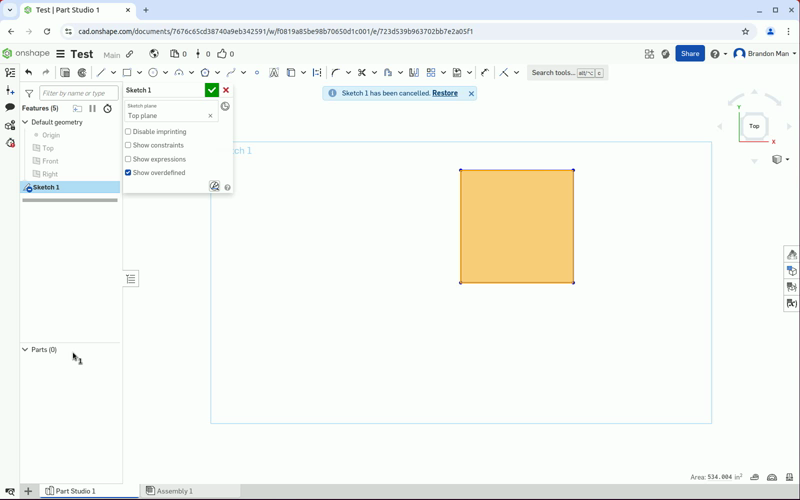
key(shift+e)
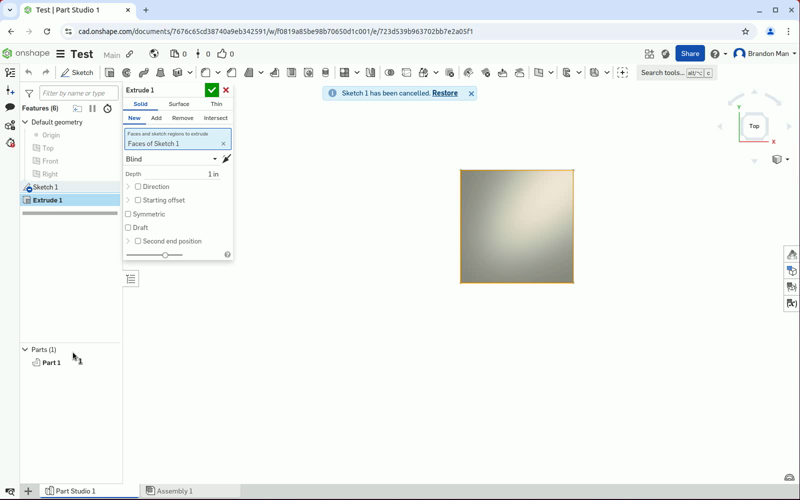
mouse_move(143, 106)
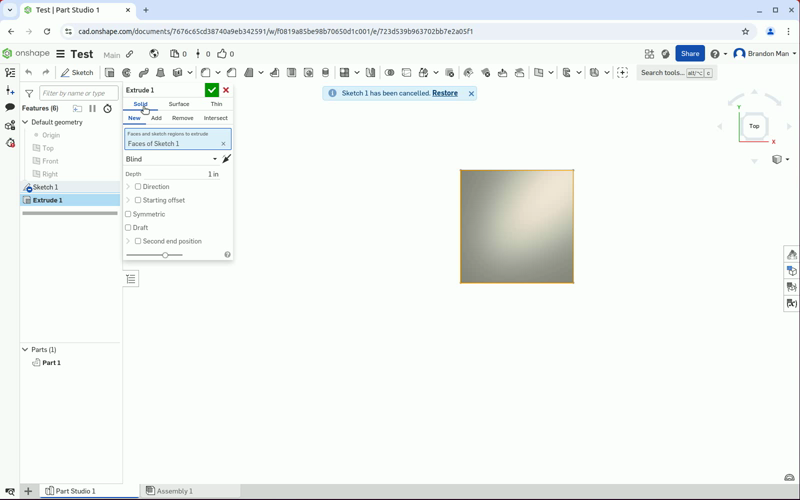
click(143, 106)
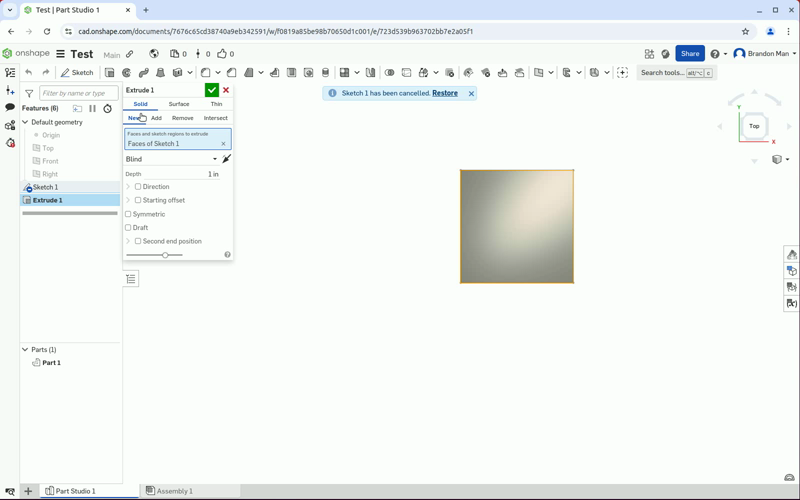
mouse_move(137, 120)
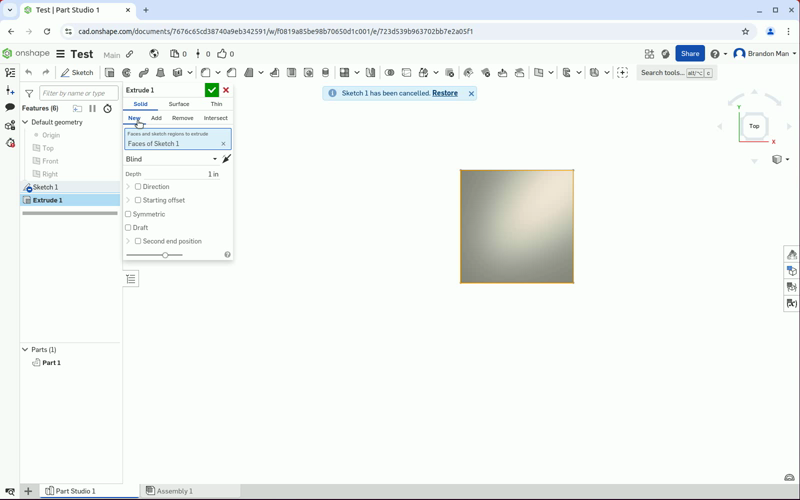
click(137, 120)
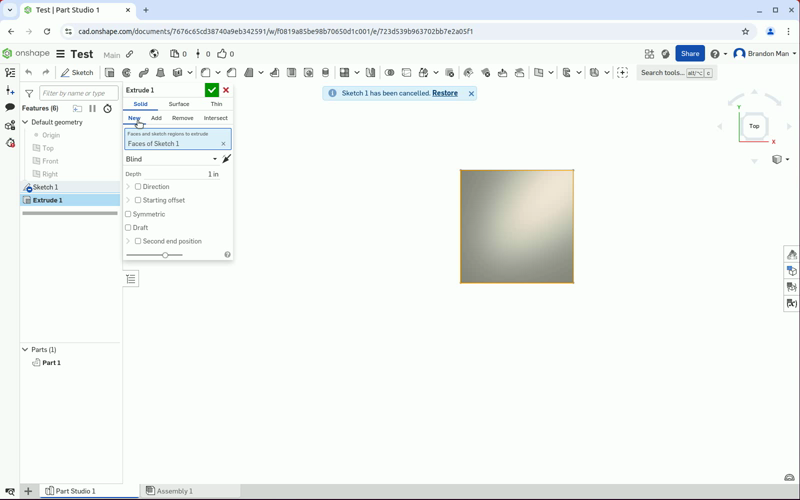
key(tab, 4)
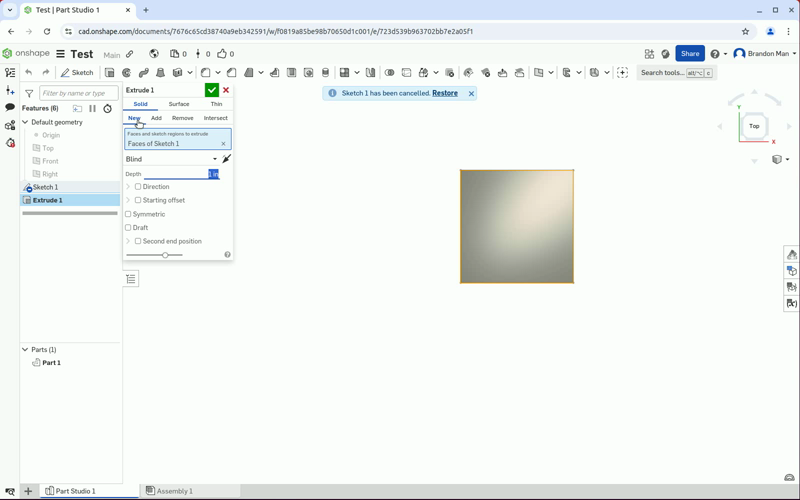
text(4.574)
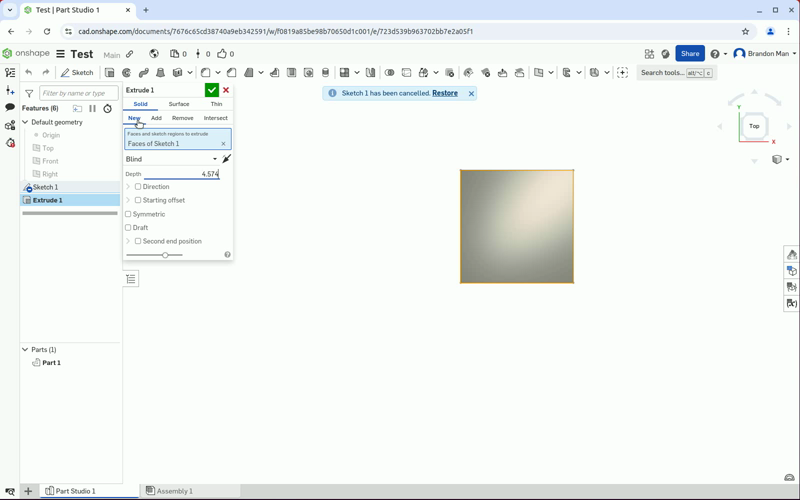
key(enter)
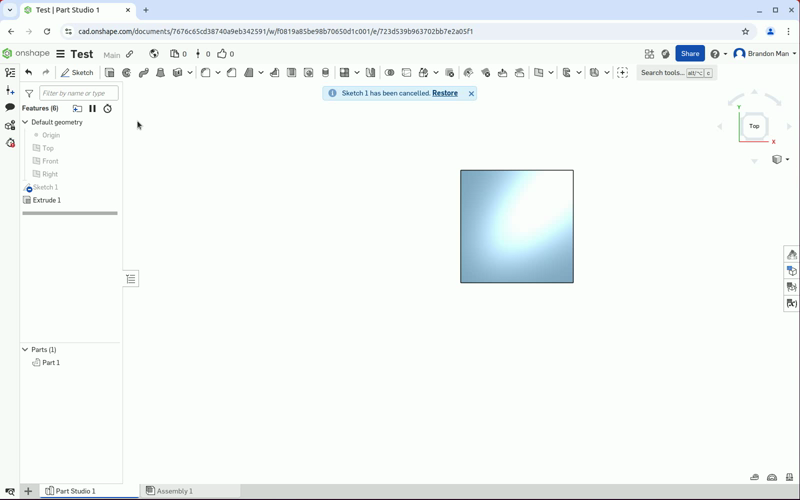
key(shift+h)
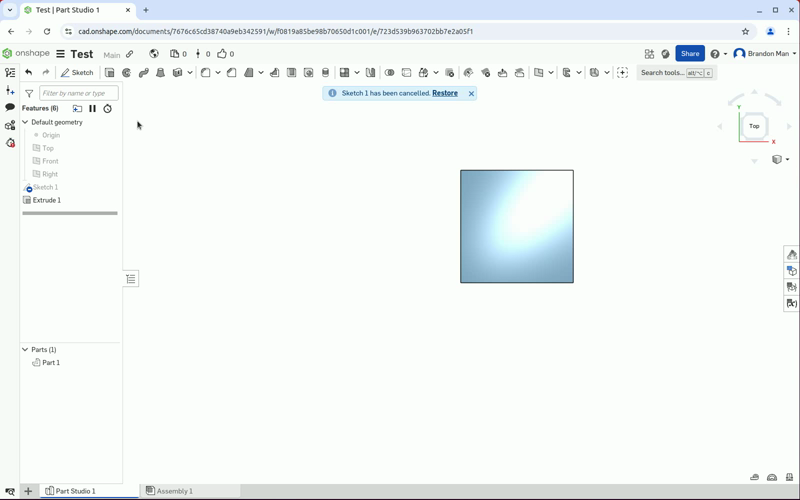
key(shift+h)
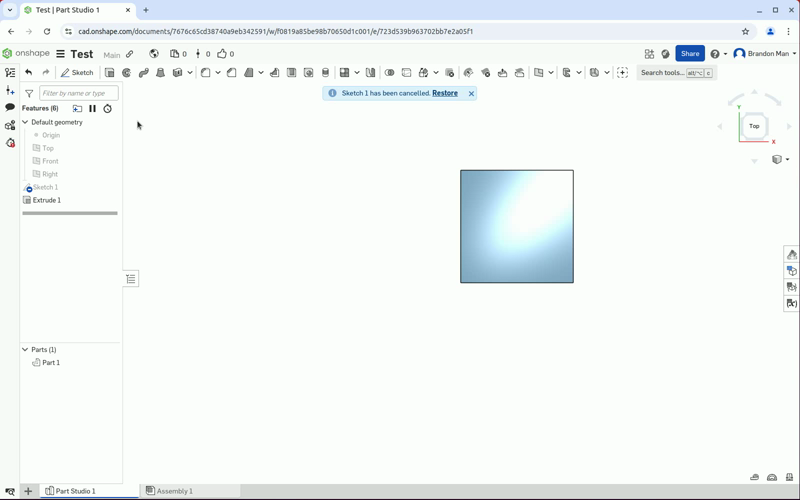
mouse_move(73, 189)
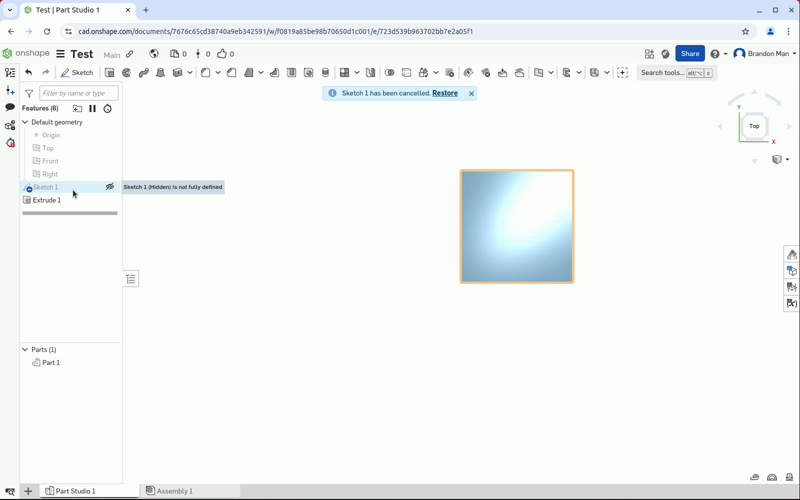
click(73, 189)
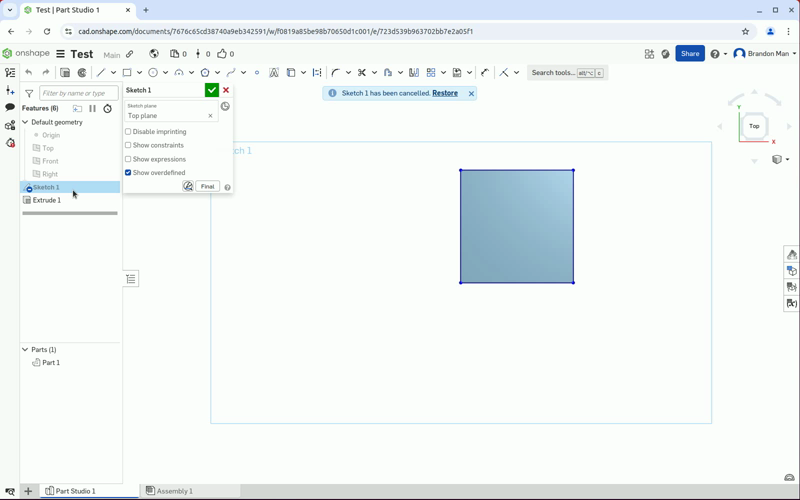
mouse_move(229, 92)
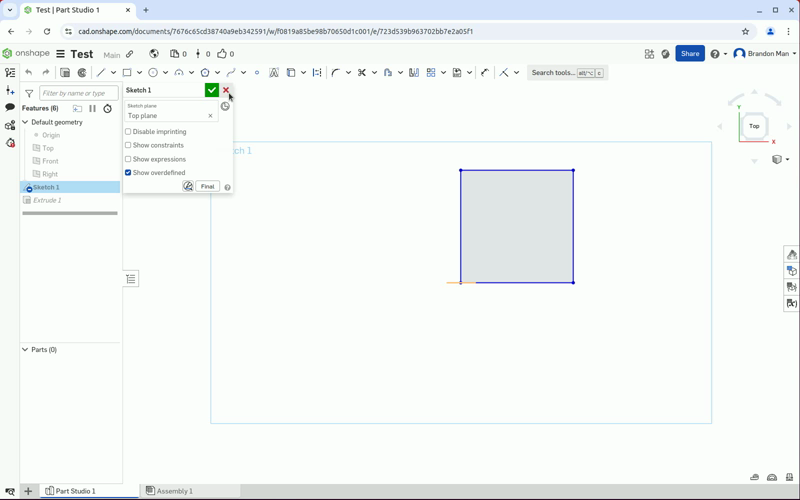
click(229, 92)
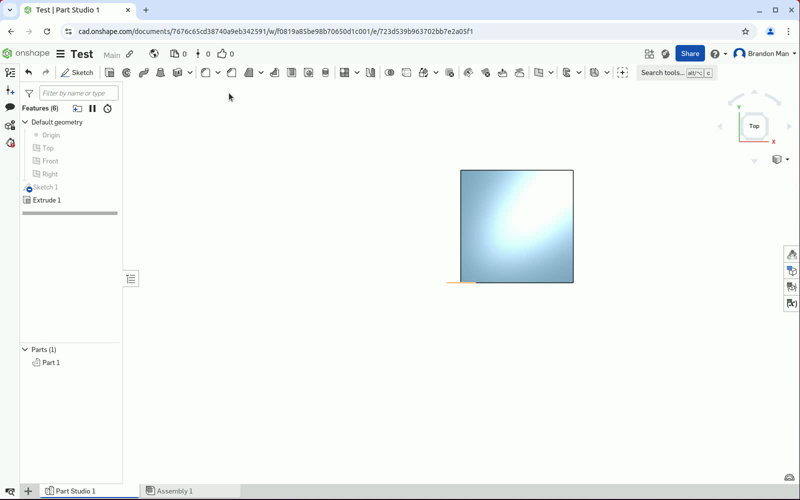
mouse_move(541, 75)
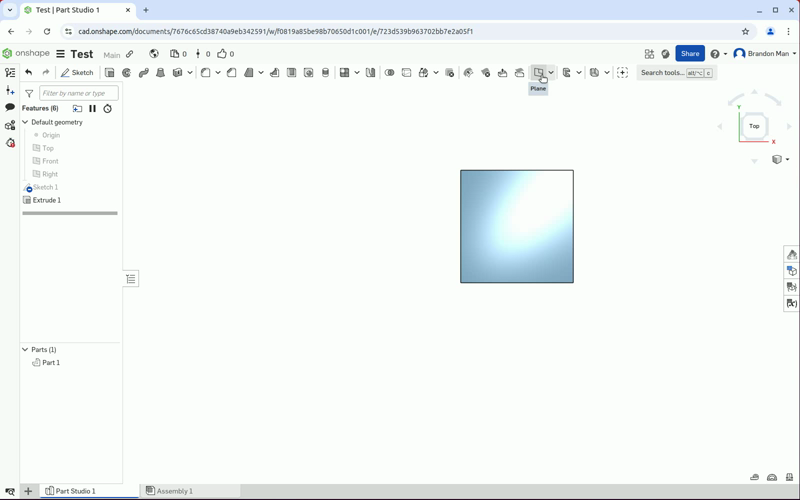
click(541, 75)
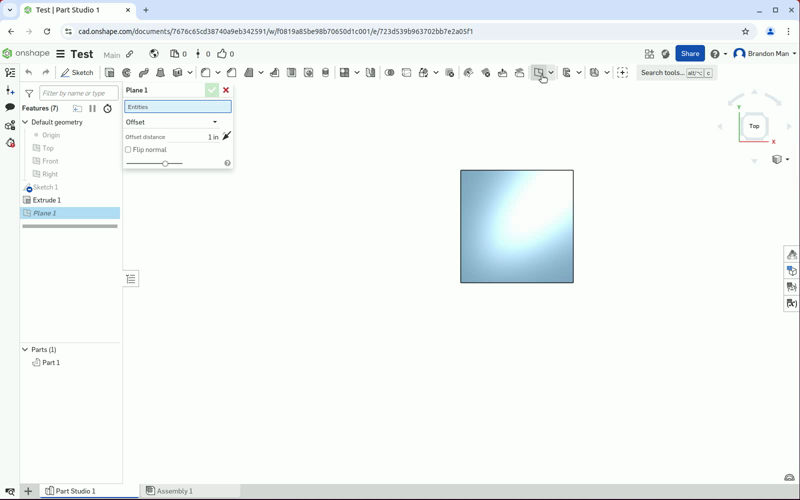
mouse_move(73, 150)
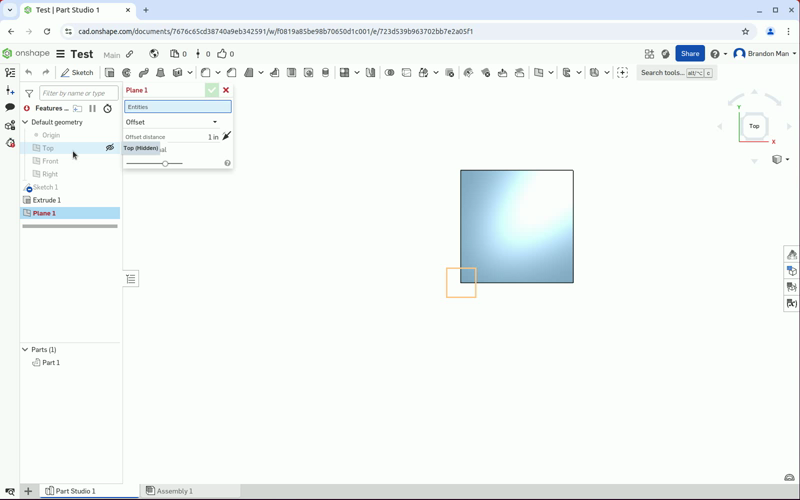
click(73, 150)
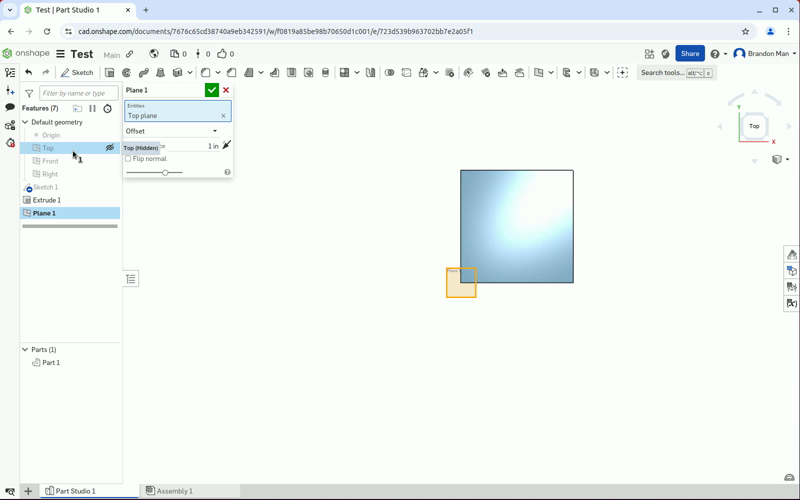
key(tab, 2)
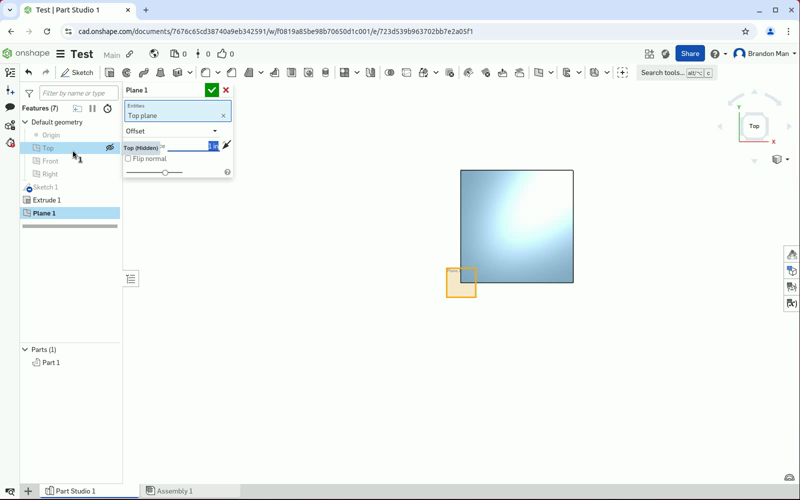
text(4.56)
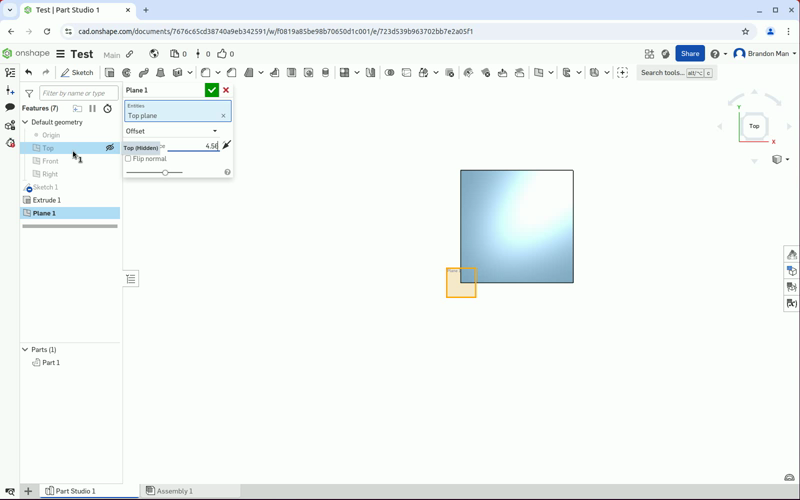
key(enter, 2)
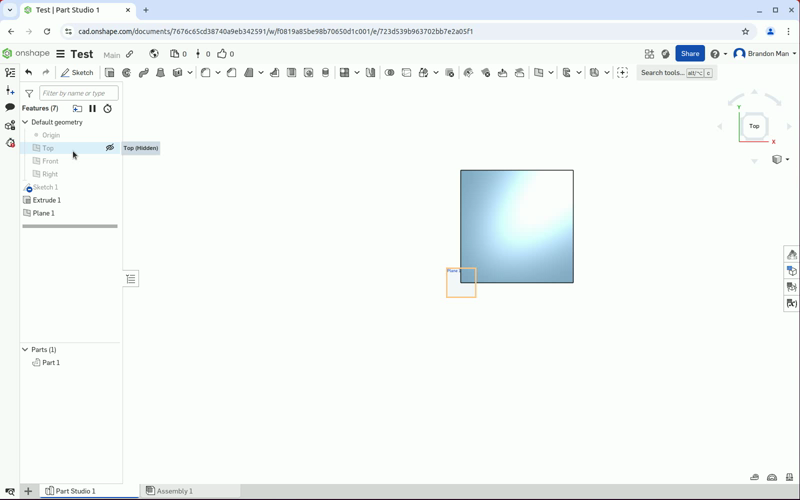
key(shift+s)
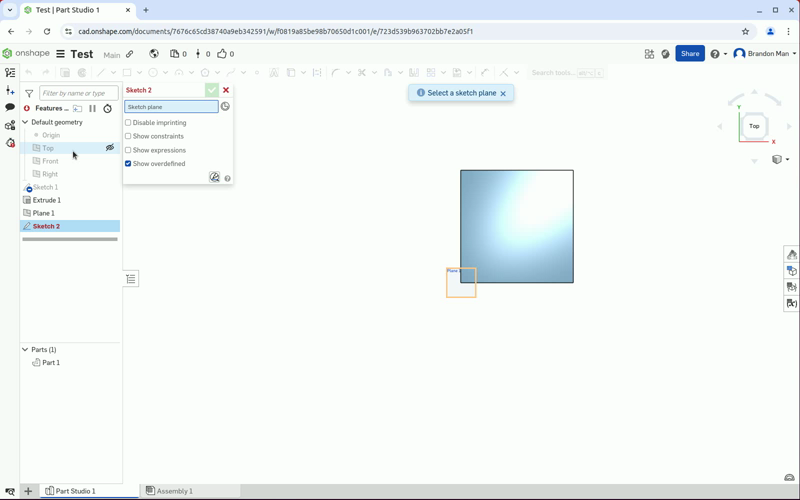
mouse_move(73, 215)
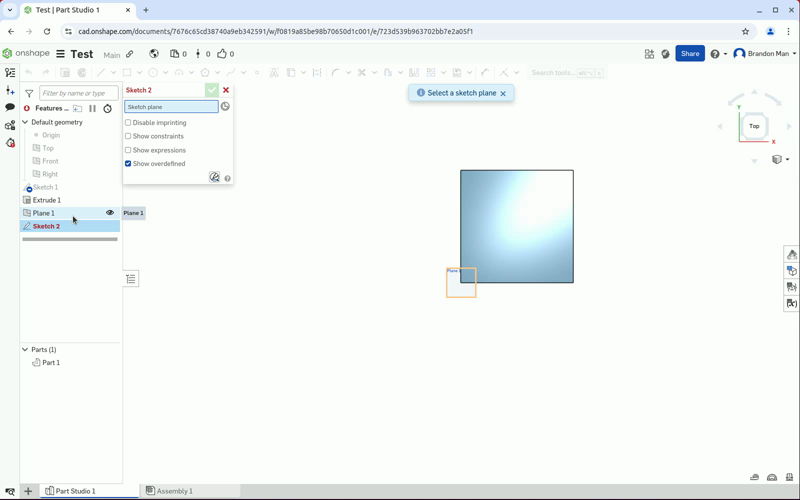
click(73, 215)
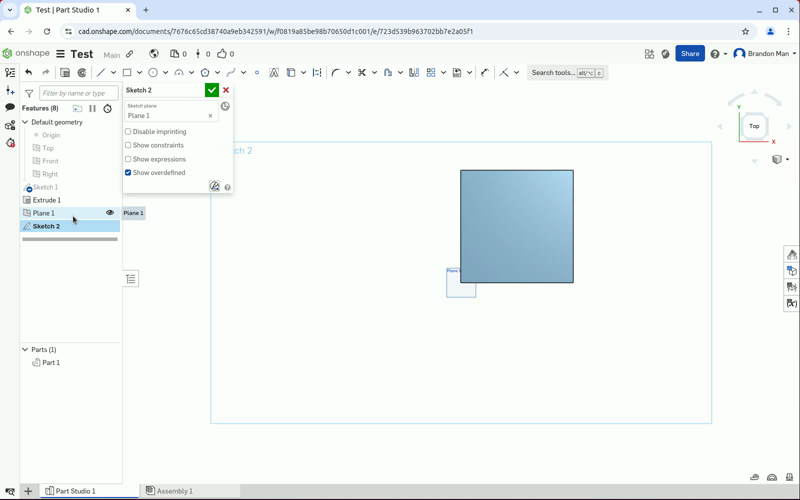
mouse_move(73, 352)
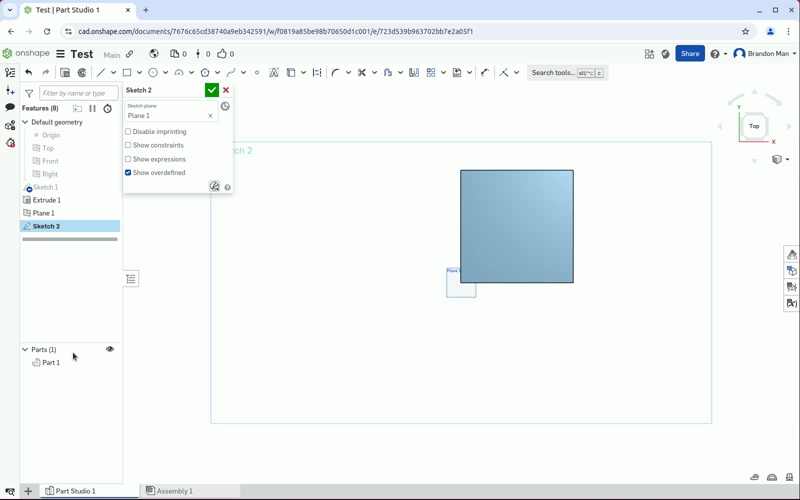
key(y)
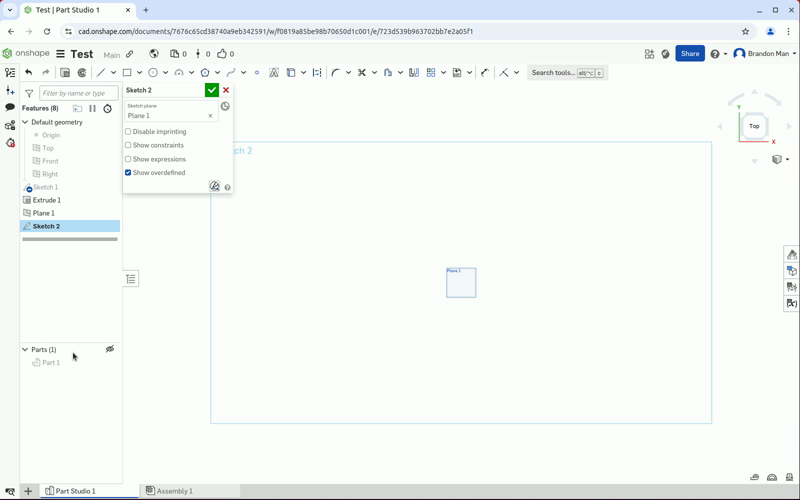
key(l)
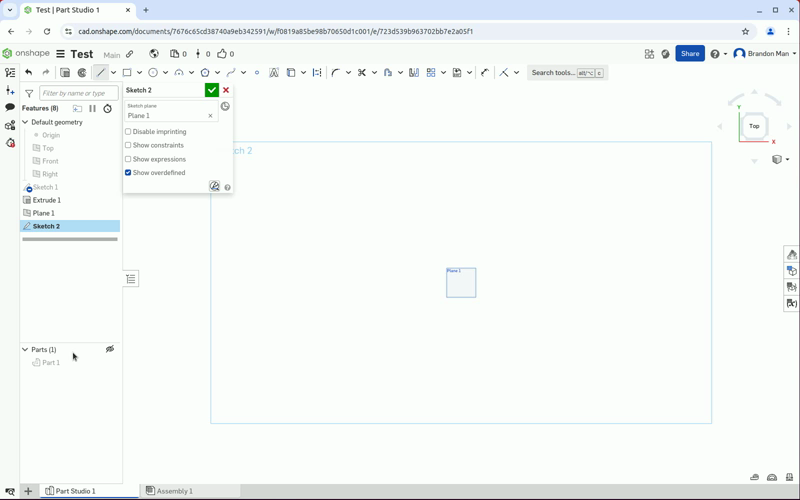
key_down(shift)
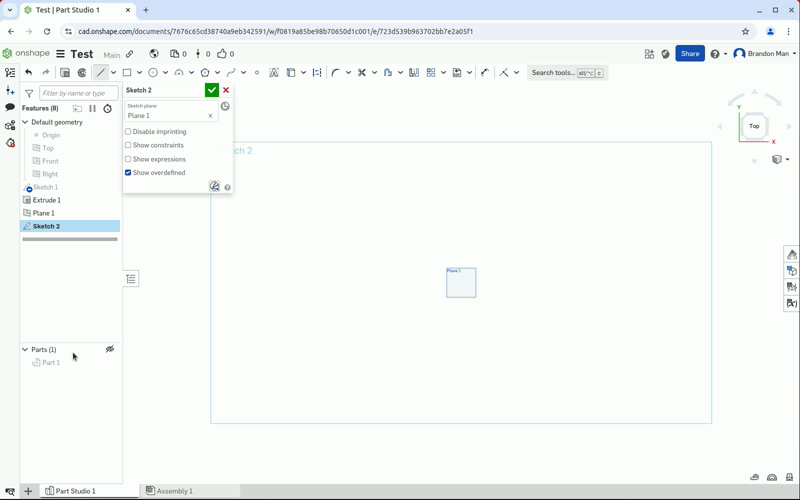
mouse_move(483, 260)
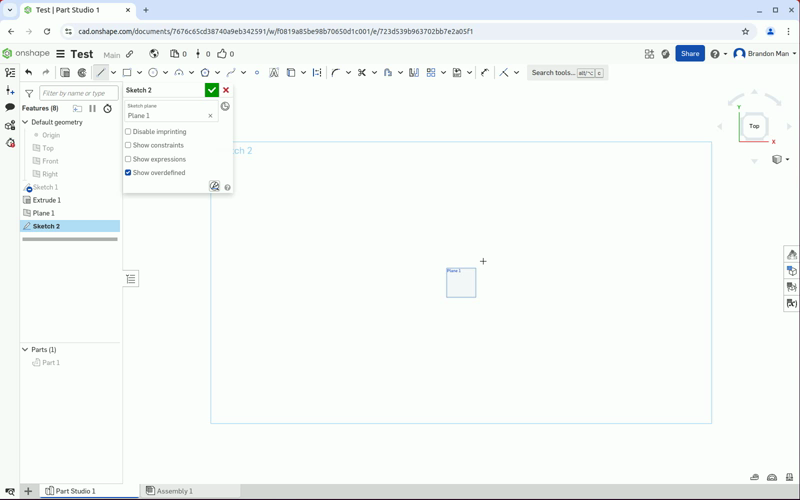
click(483, 260)
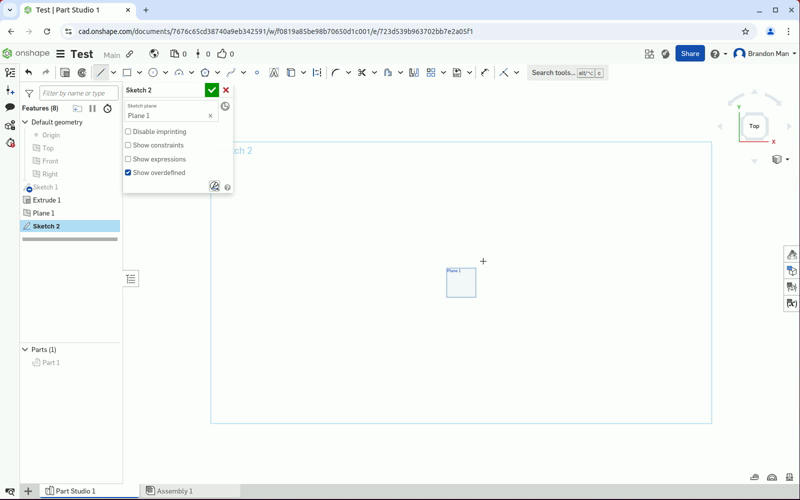
key_up(shift)
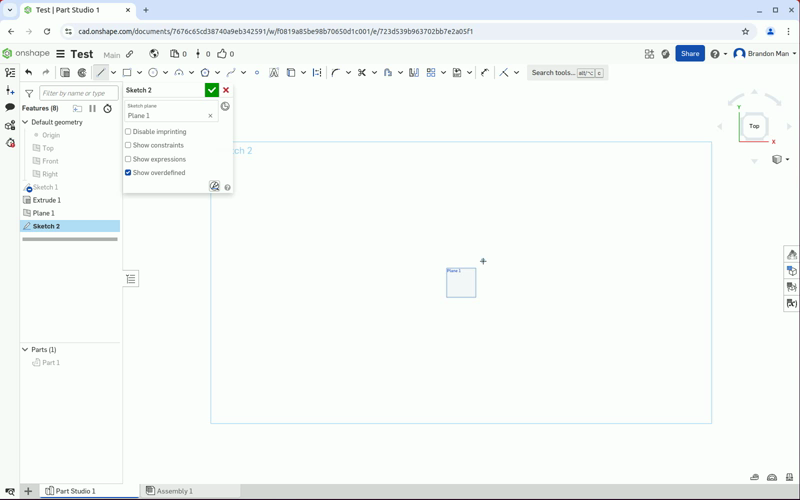
key_down(shift)
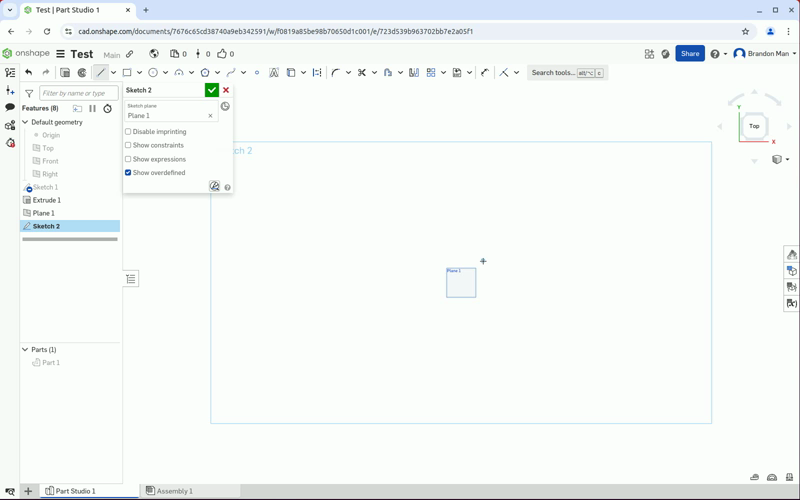
mouse_move(551, 260)
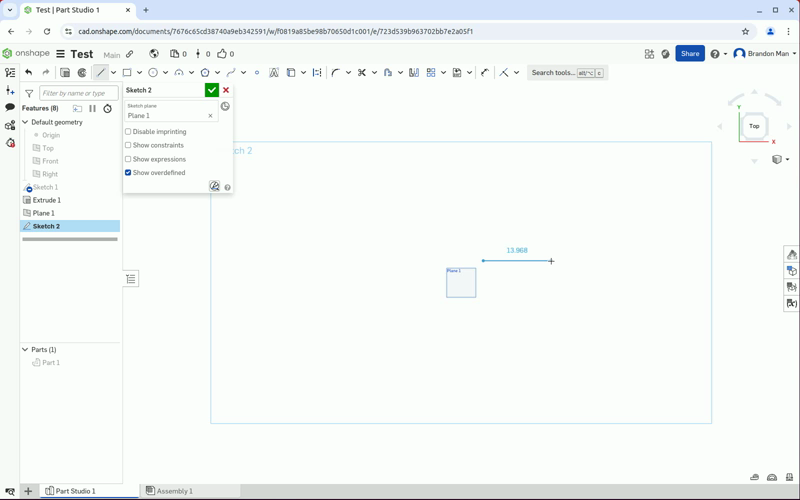
click(551, 260)
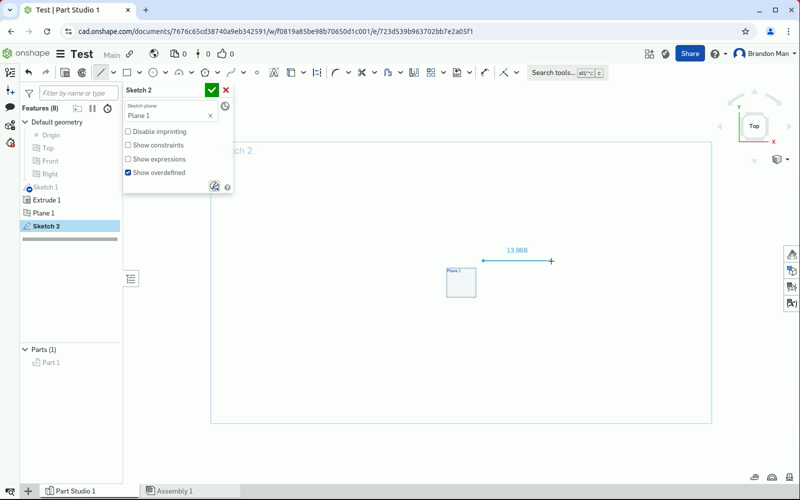
key_up(shift)
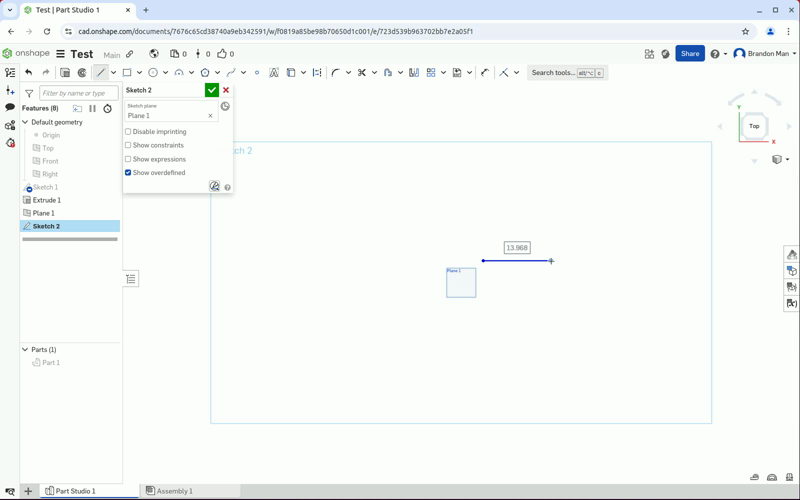
key_down(shift)
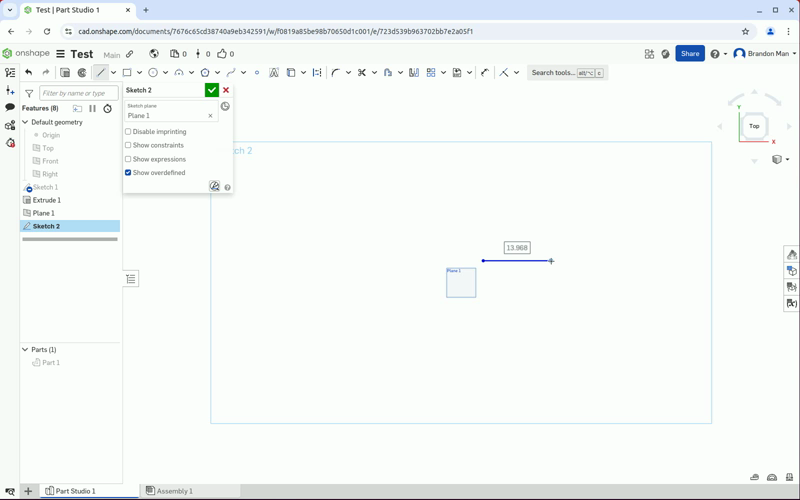
mouse_move(551, 192)
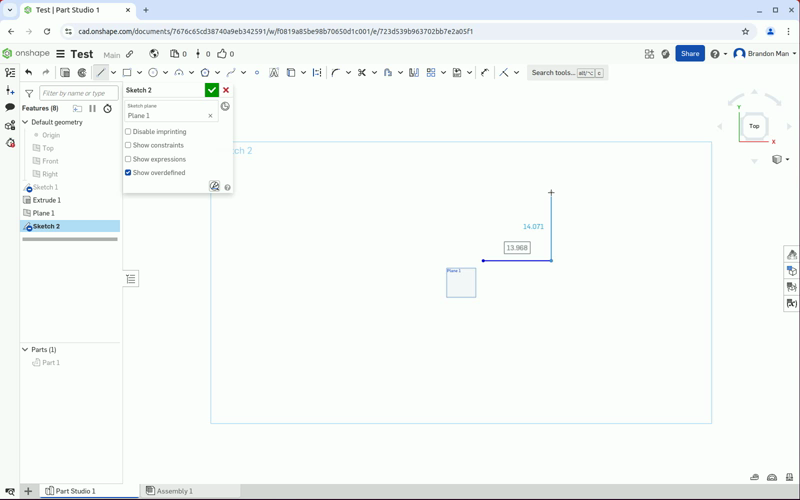
click(551, 192)
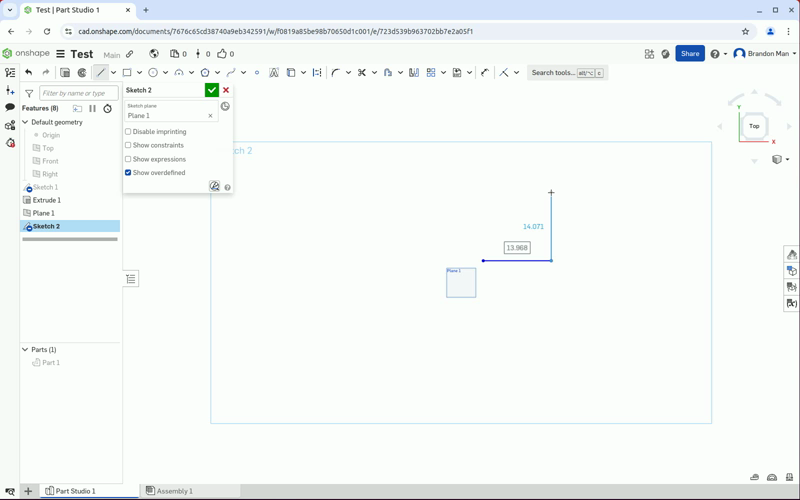
key_up(shift)
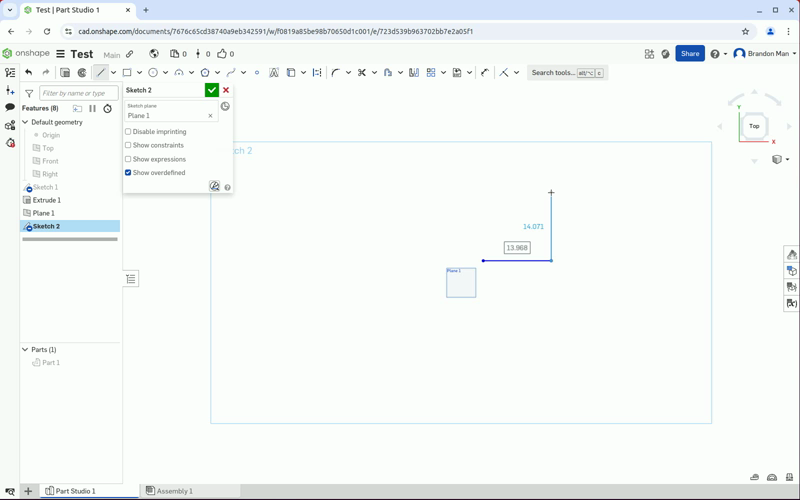
key_down(shift)
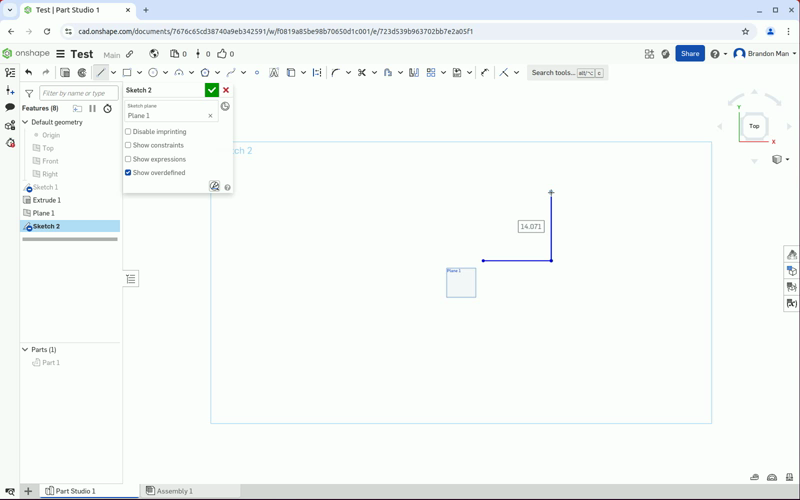
mouse_move(483, 192)
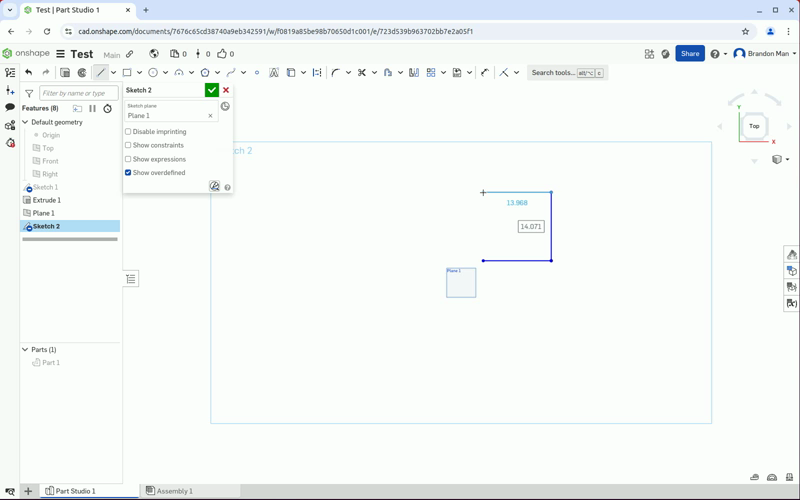
click(483, 192)
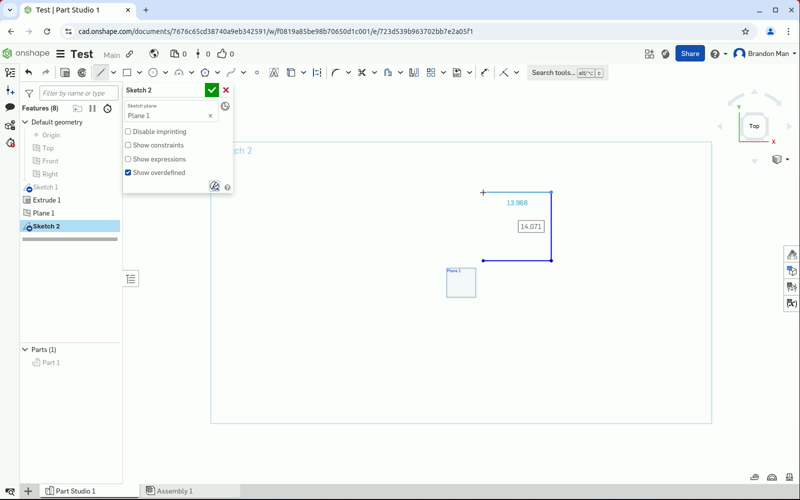
key_up(shift)
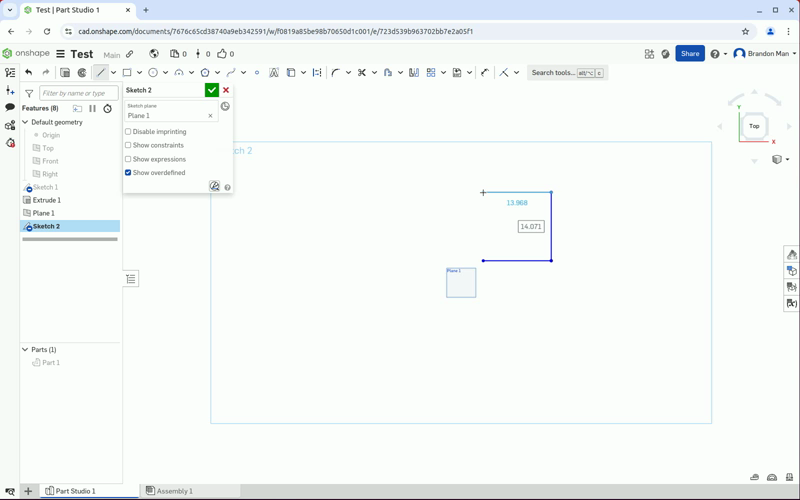
key_down(shift)
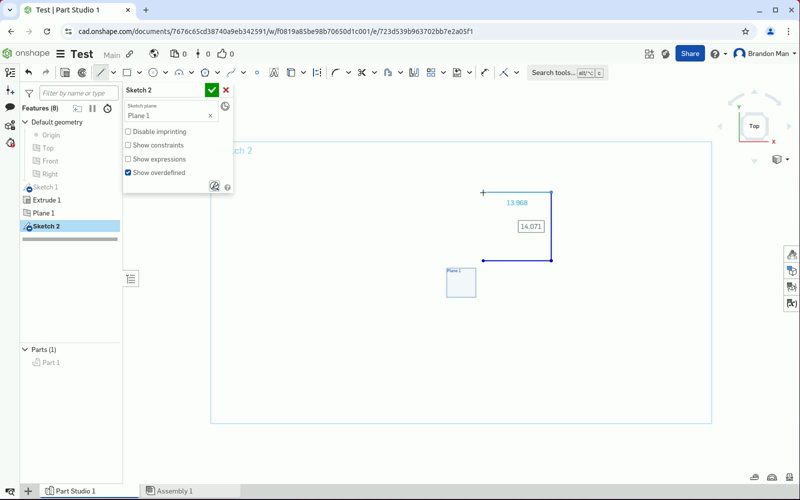
mouse_move(483, 260)
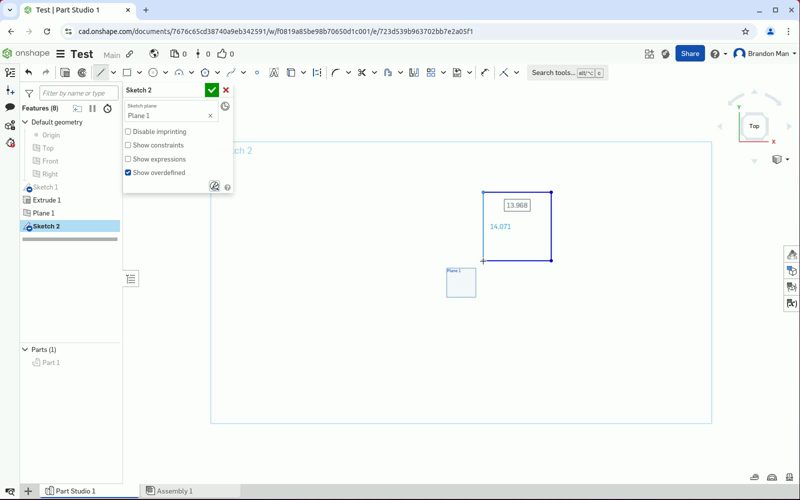
key_up(shift)
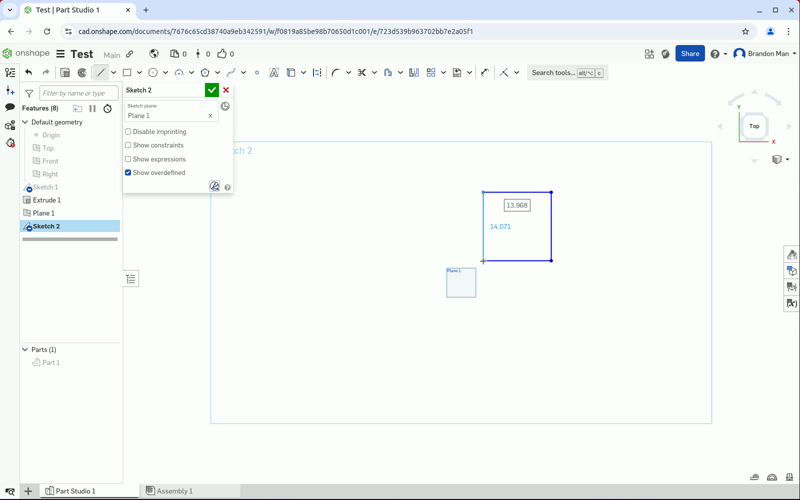
click(483, 260)
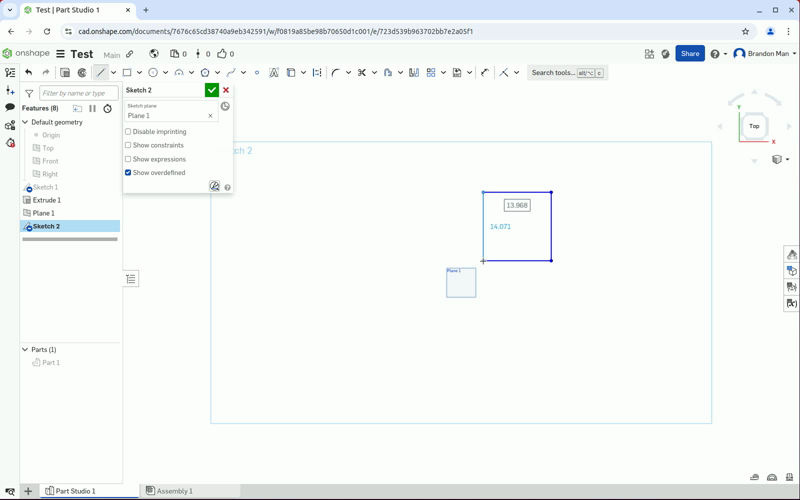
key(esc)
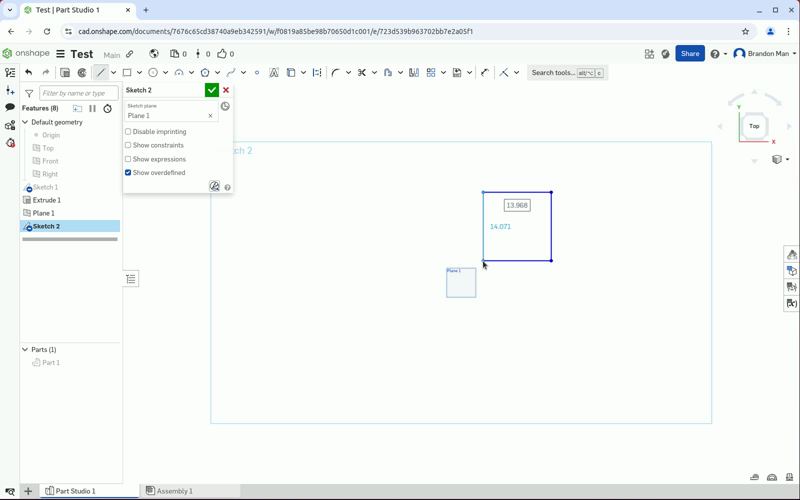
mouse_move(527, 203)
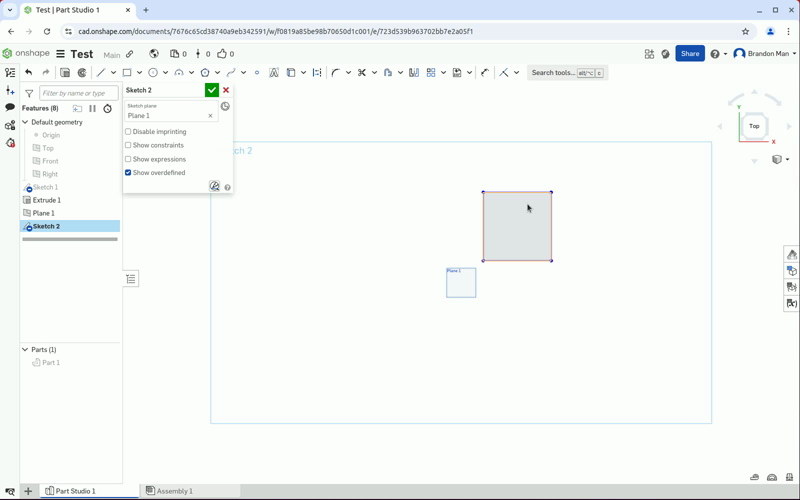
click(527, 203)
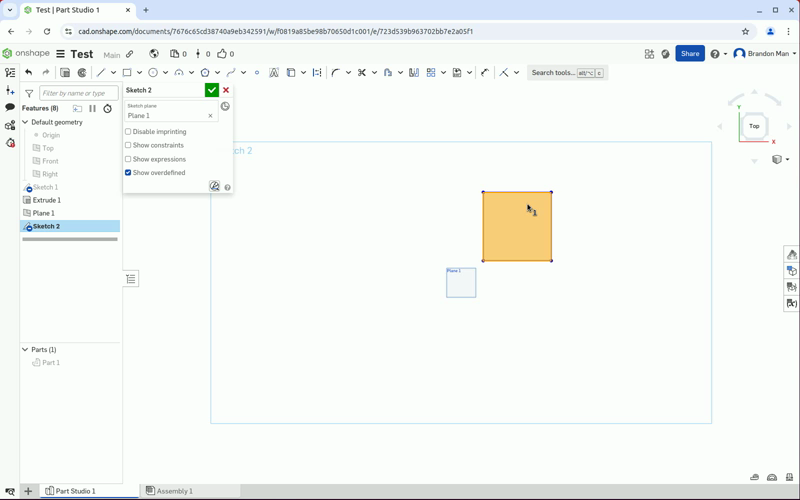
mouse_move(73, 352)
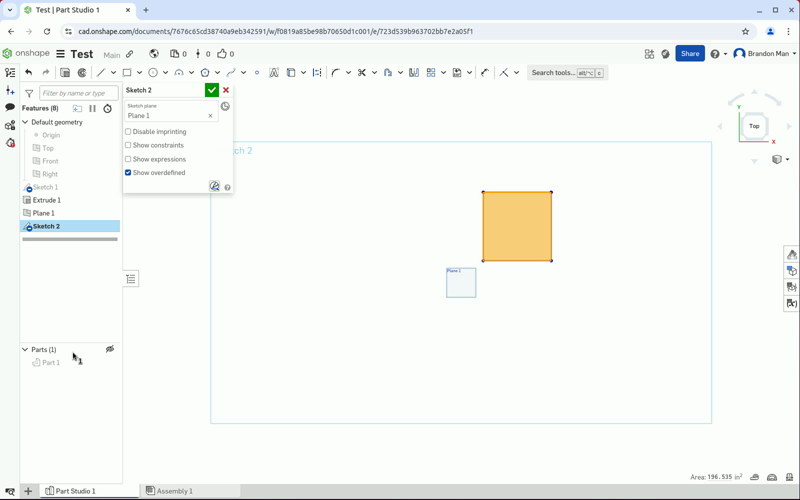
key(shift+y)
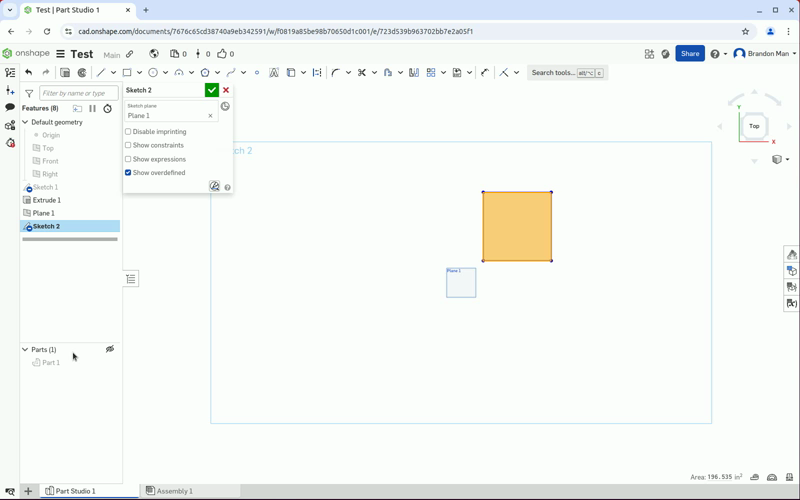
key(shift+e)
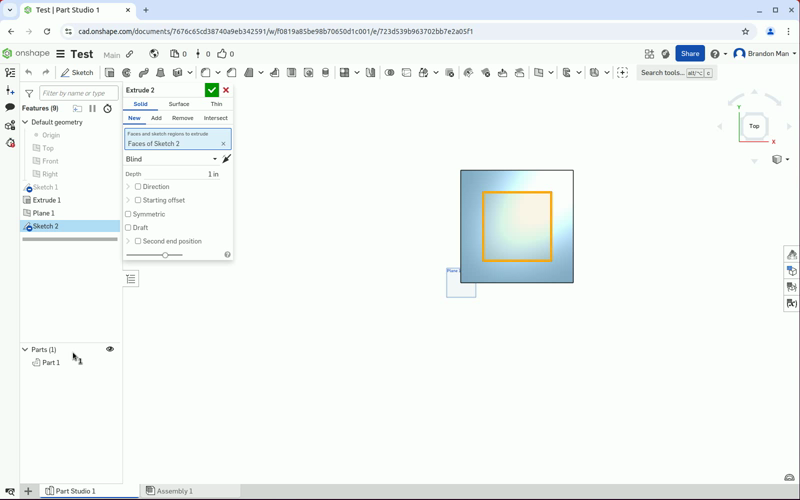
mouse_move(143, 106)
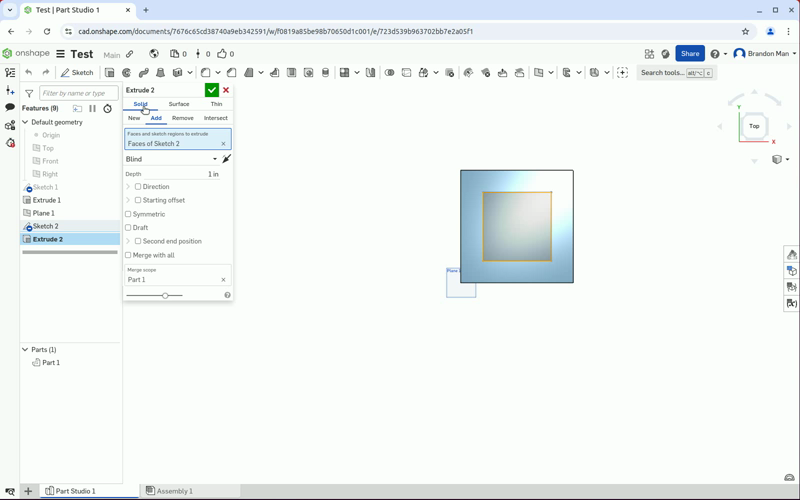
click(143, 106)
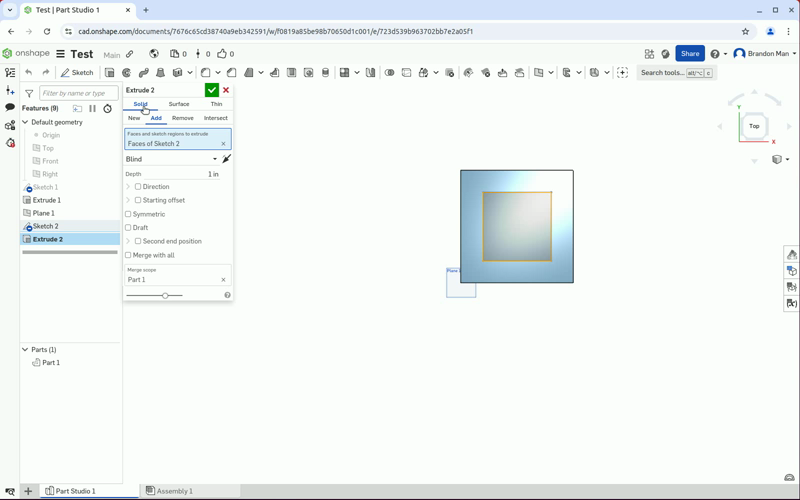
mouse_move(137, 120)
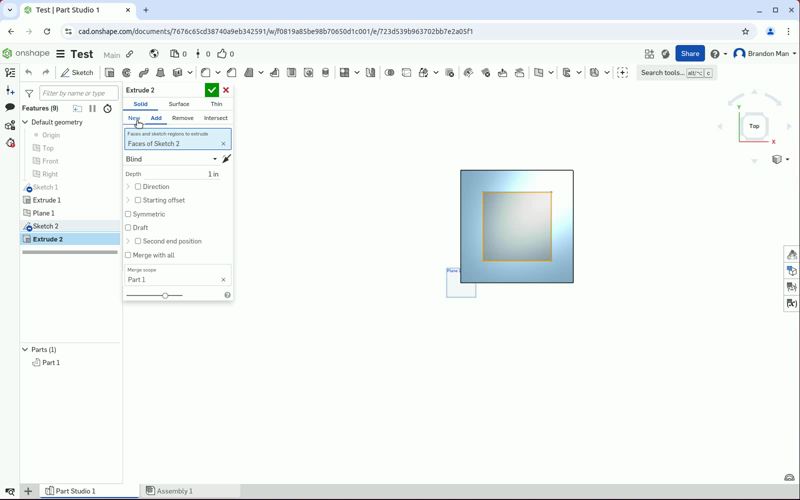
click(137, 120)
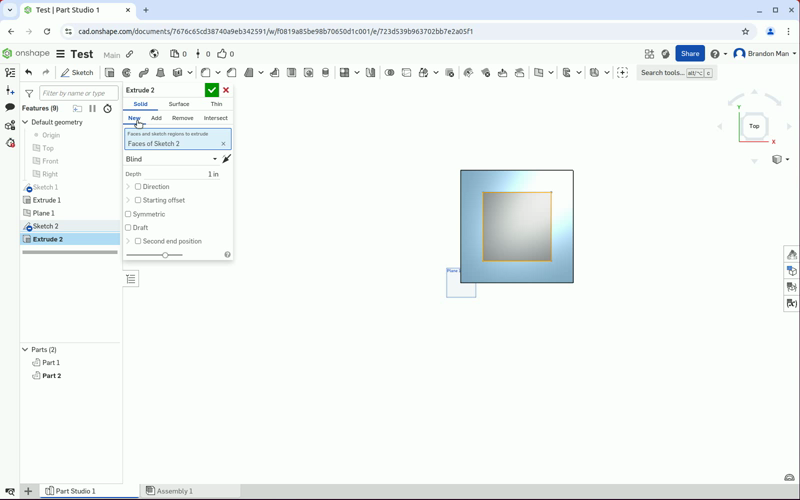
key(tab, 4)
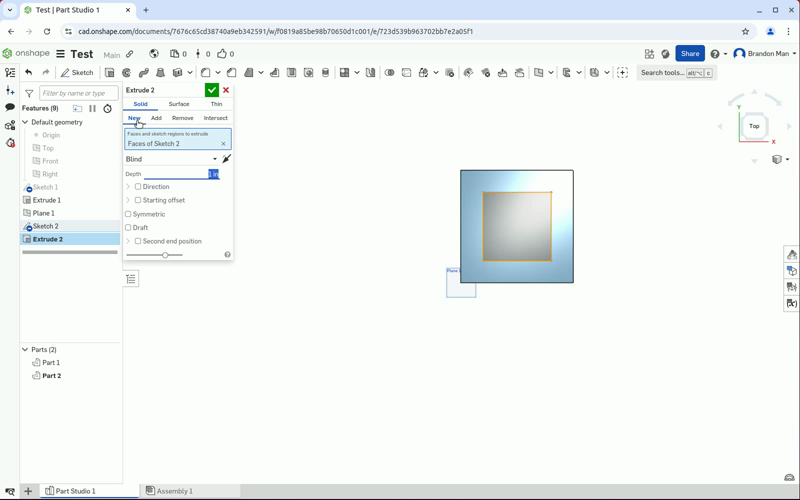
text(2.407)
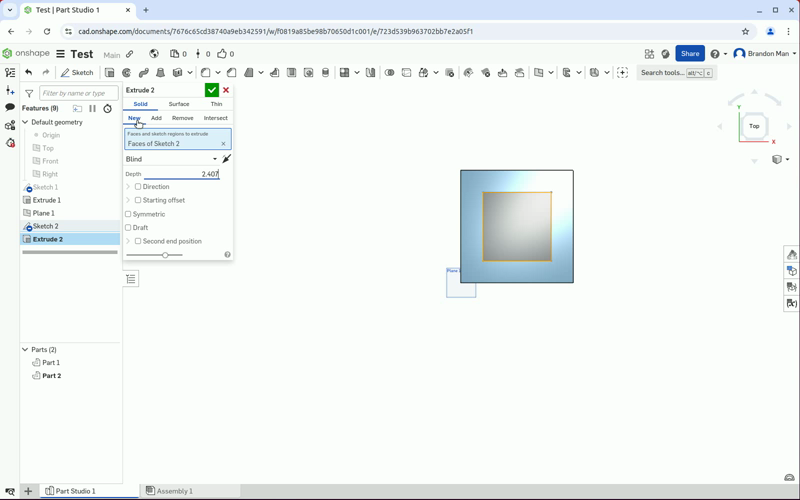
key(enter)
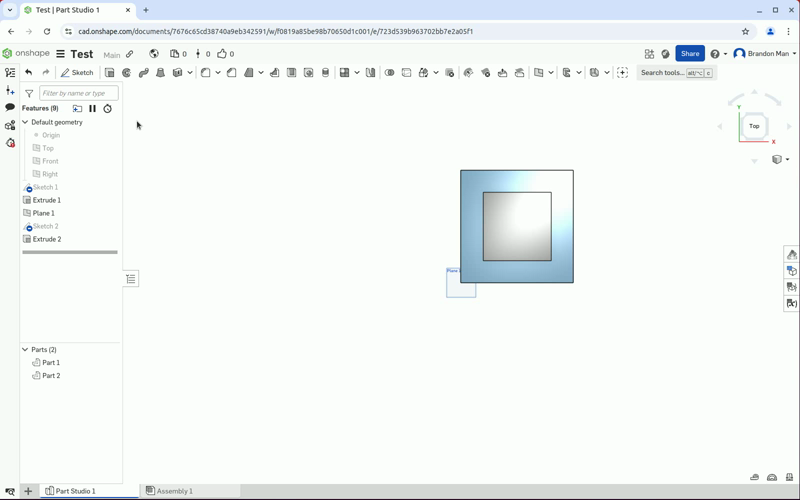
key(shift+h)
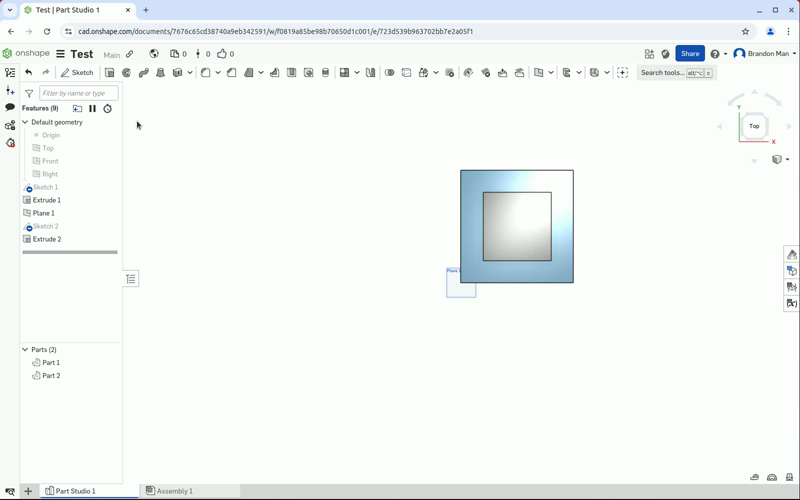
key(shift+h)
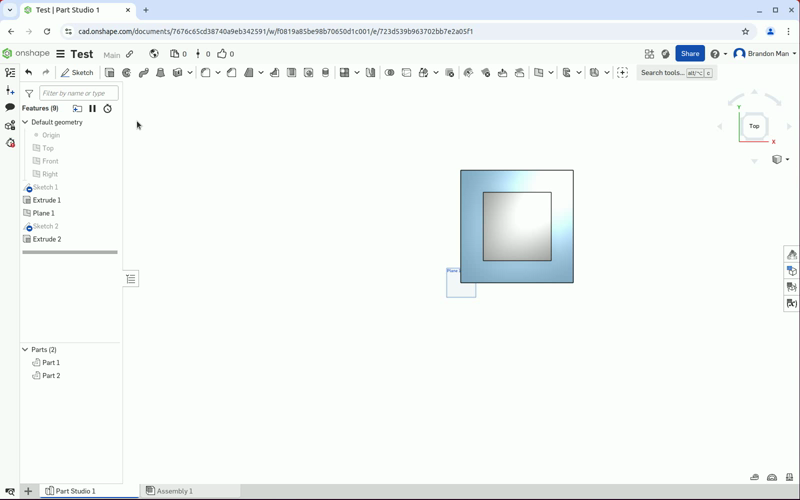
mouse_move(73, 189)
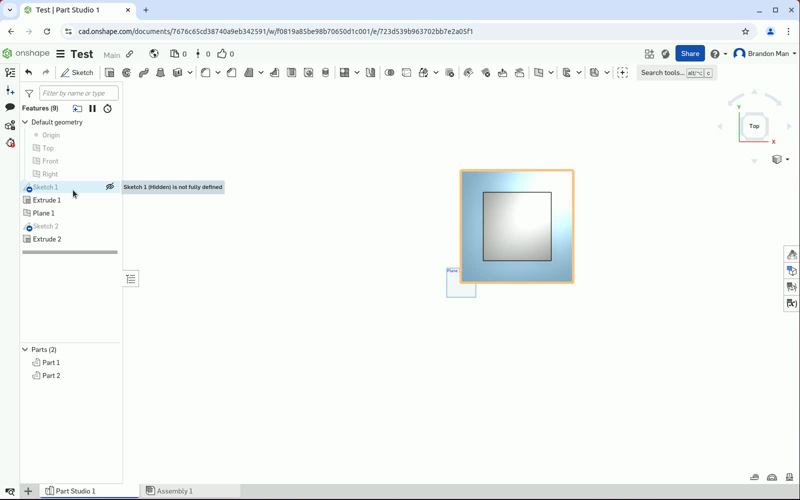
click(73, 189)
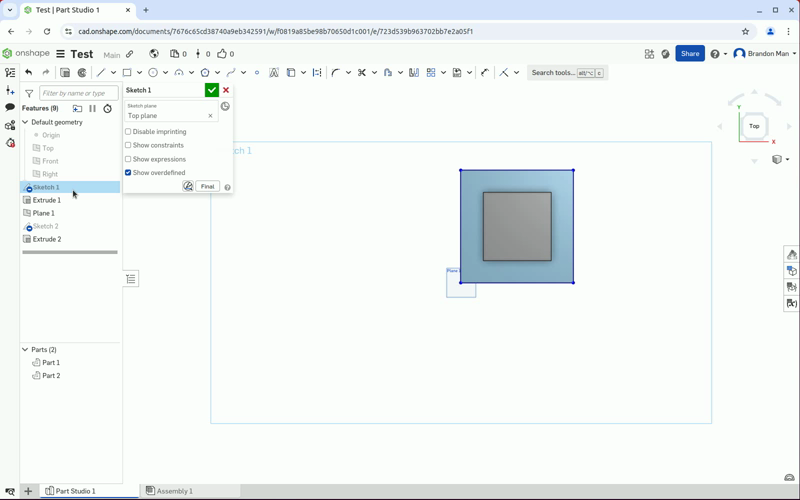
mouse_move(229, 92)
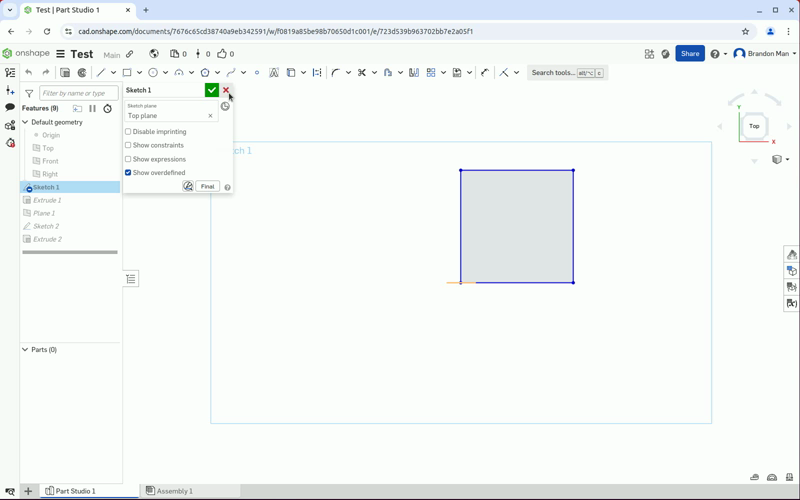
click(229, 92)
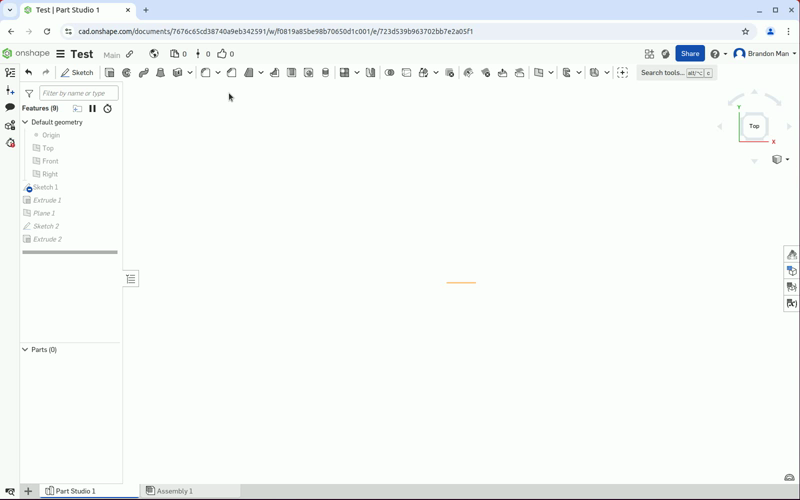
mouse_move(541, 75)
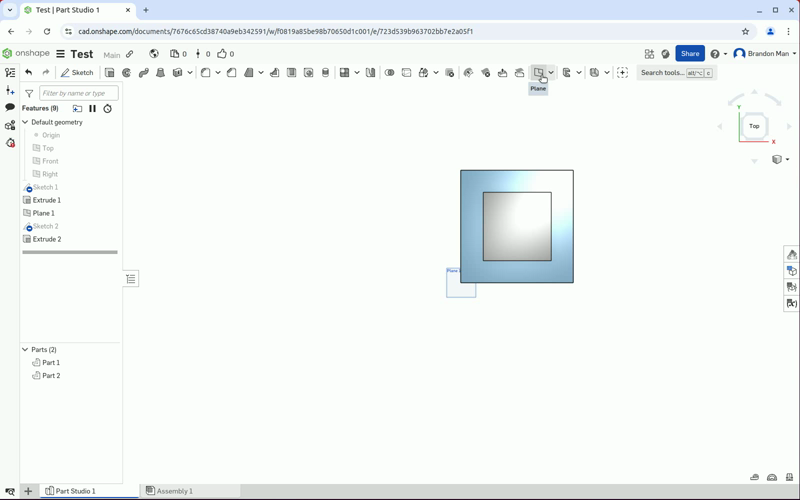
click(541, 75)
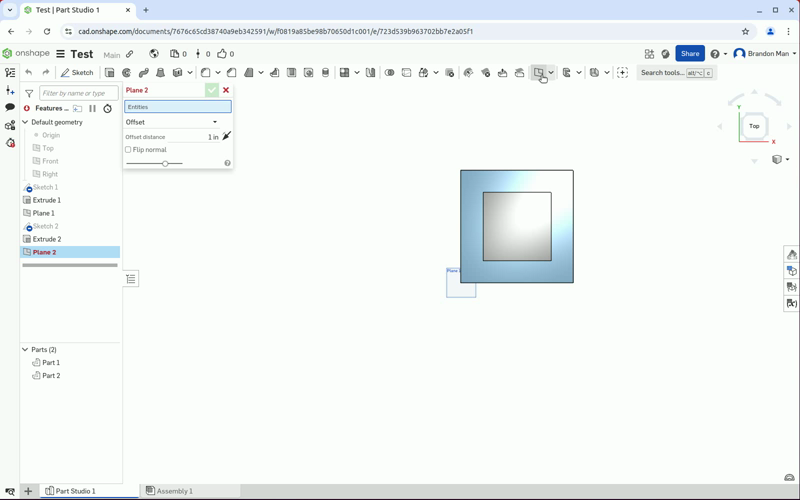
mouse_move(73, 150)
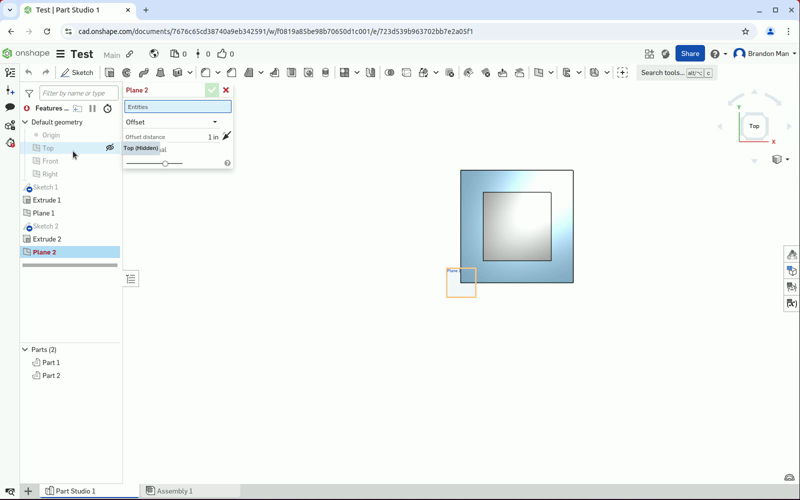
click(73, 150)
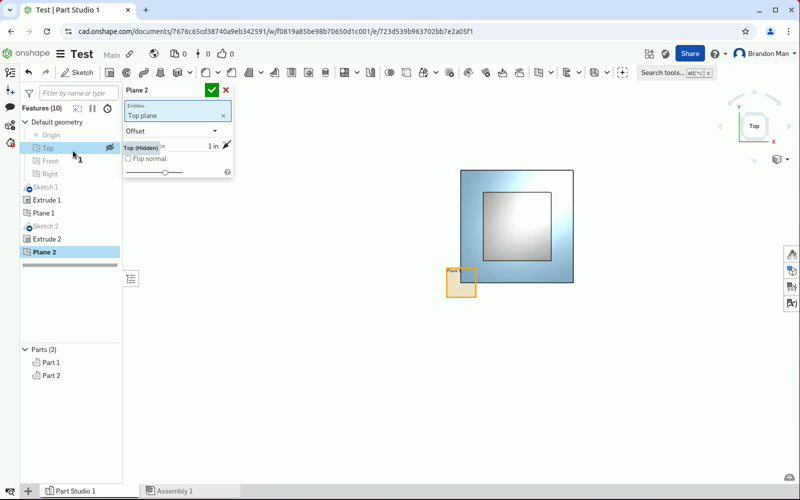
key(tab, 2)
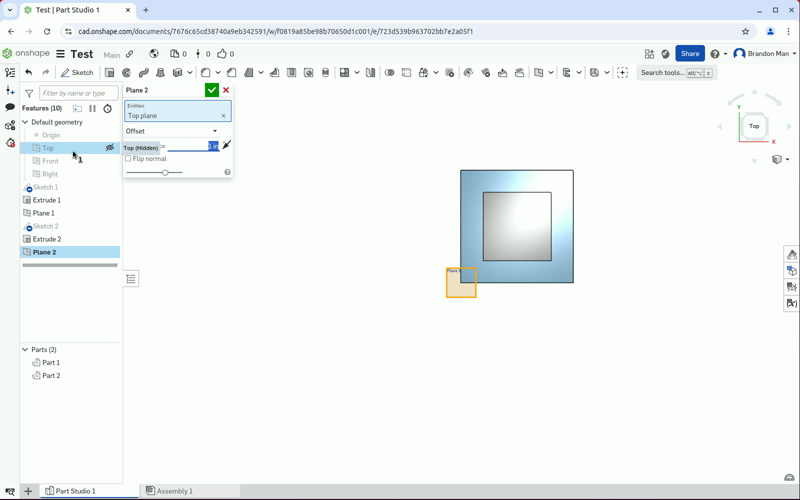
text(6.994)
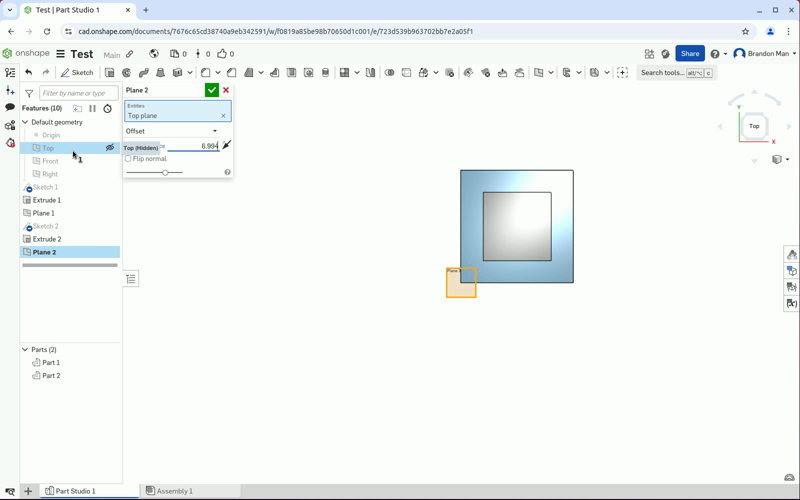
key(enter, 2)
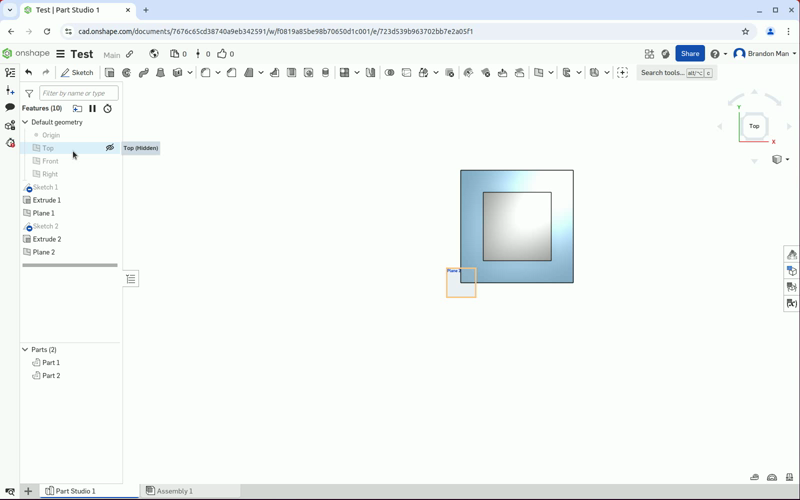
key(shift+s)
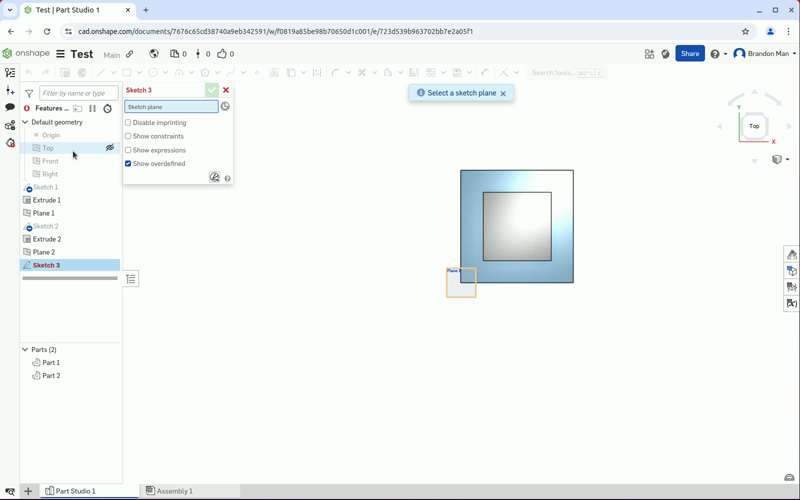
mouse_move(73, 254)
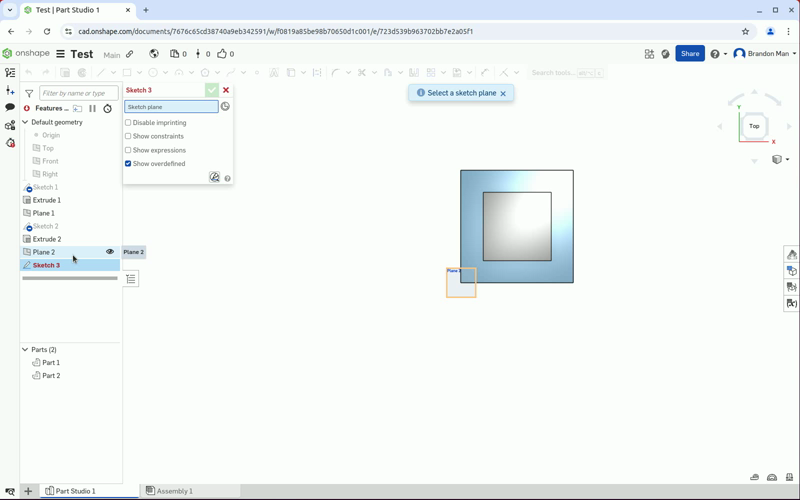
click(73, 254)
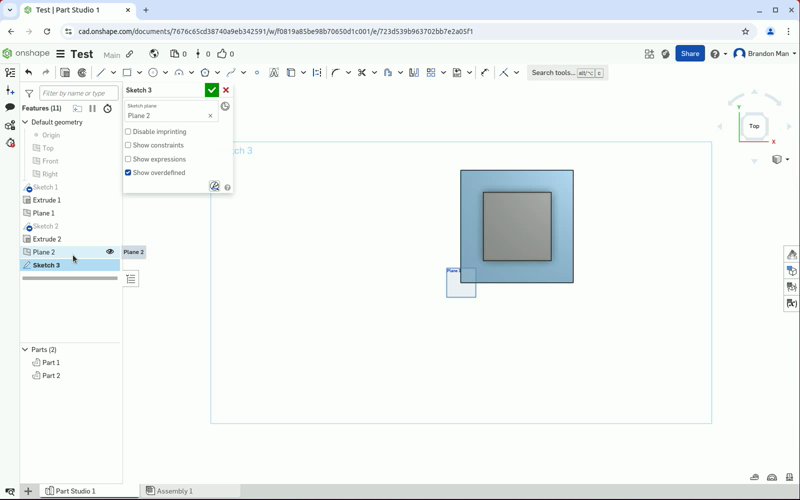
mouse_move(73, 352)
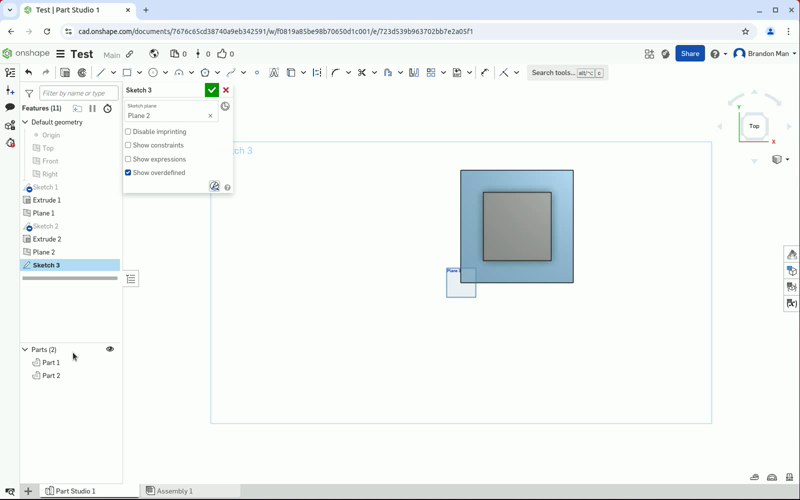
key(y)
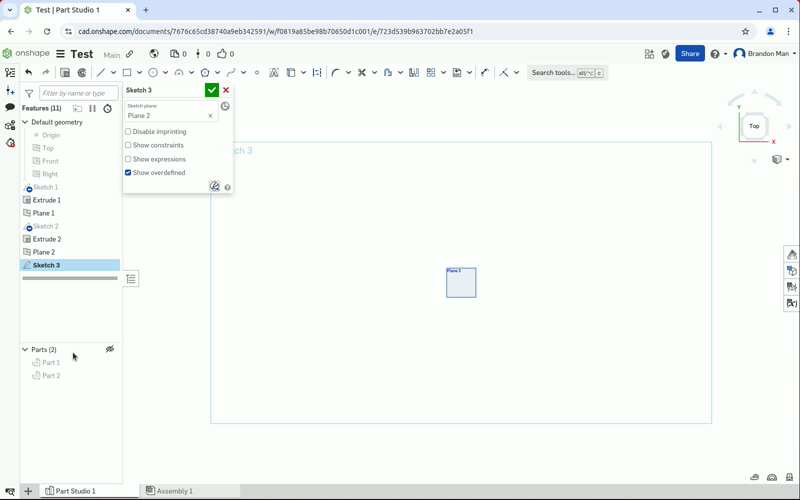
key(c)
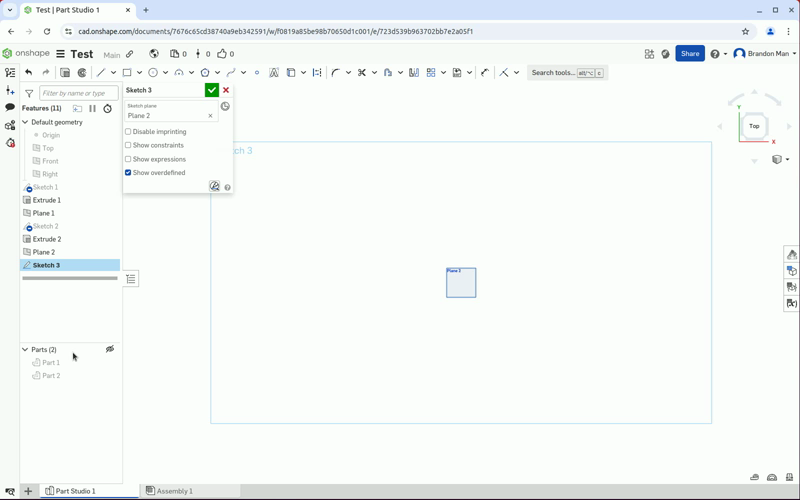
key_down(shift)
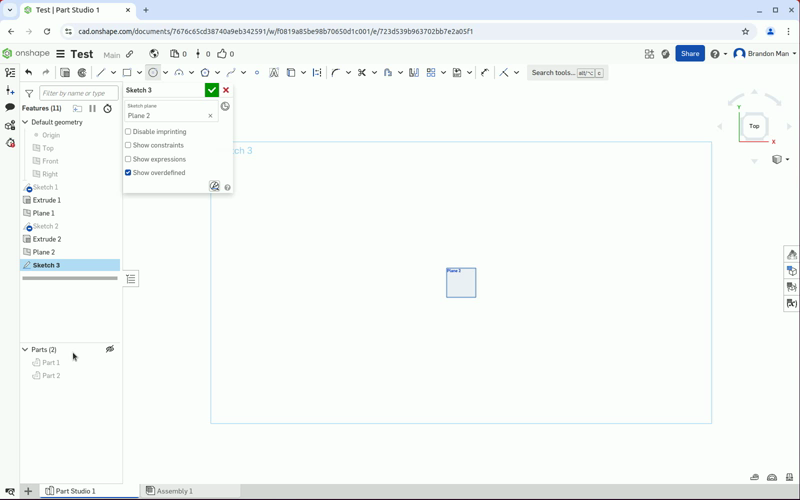
mouse_move(518, 226)
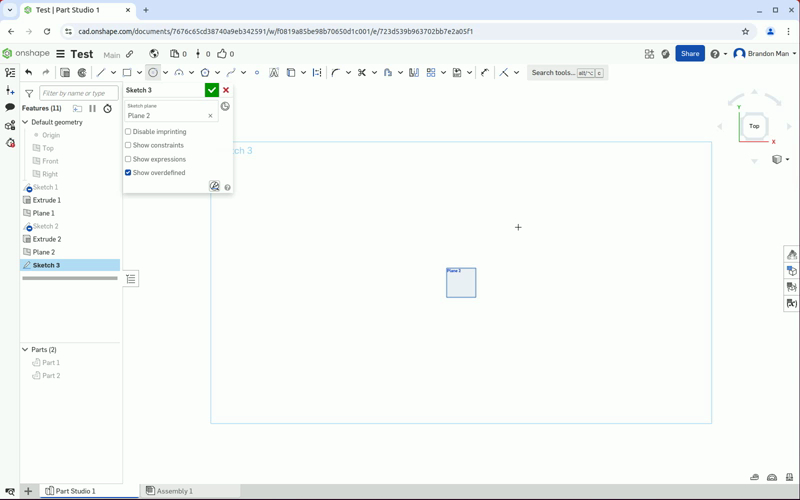
click(518, 226)
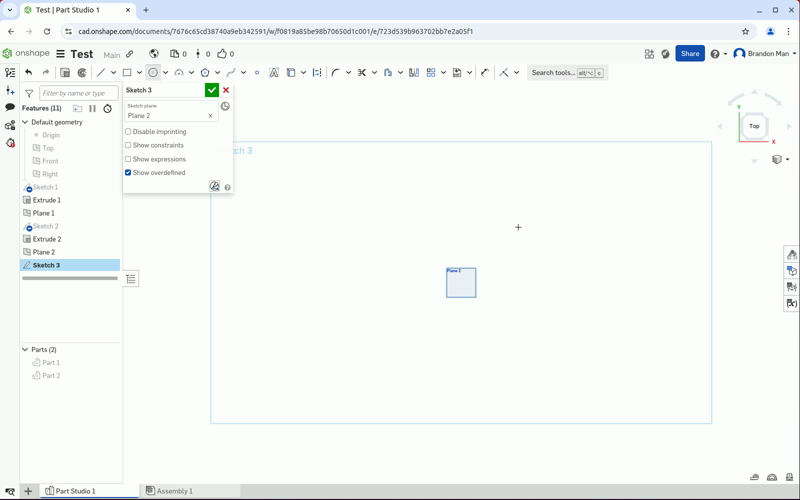
key_up(shift)
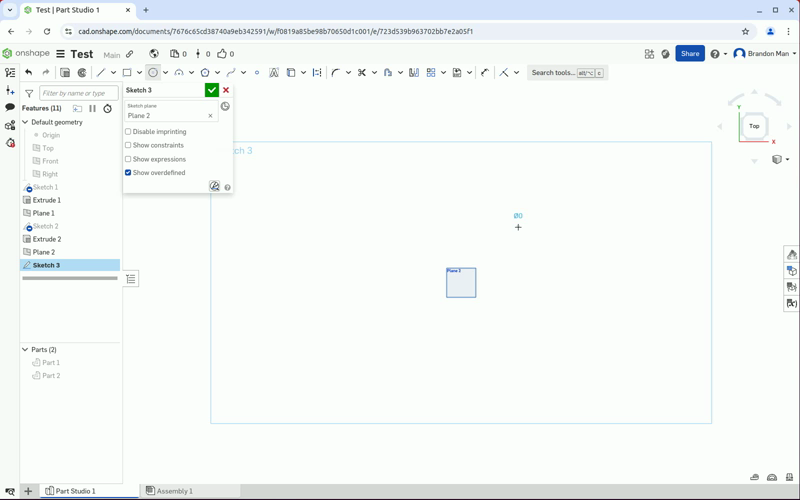
mouse_move(536, 226)
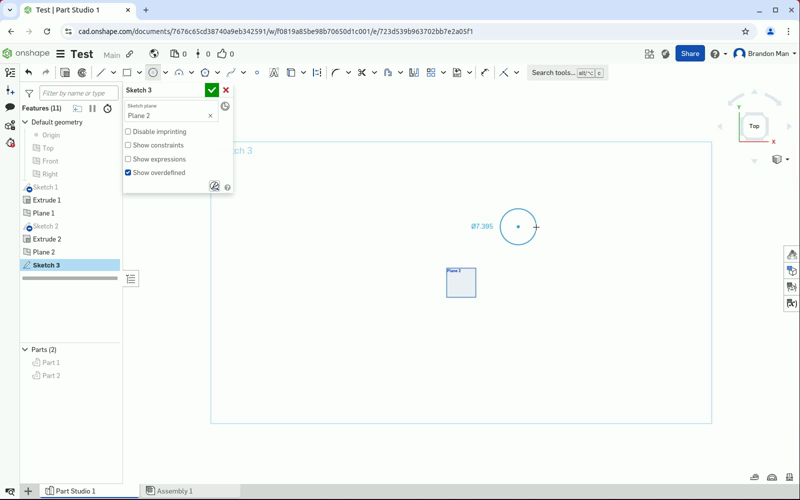
click(536, 226)
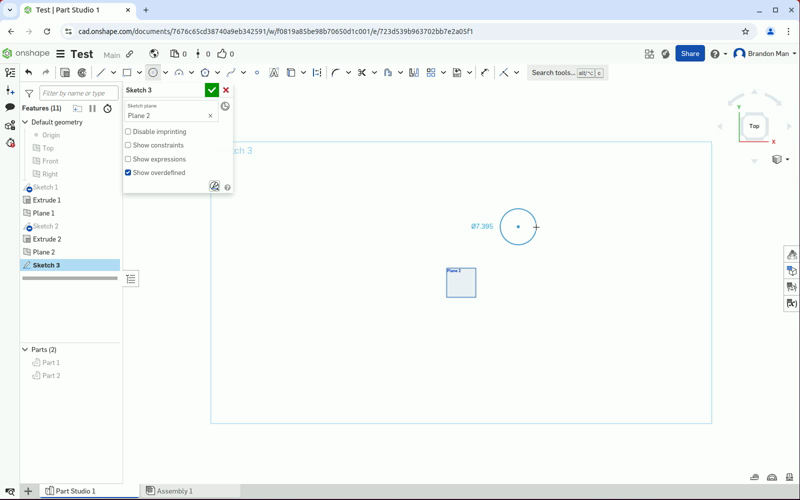
key(esc)
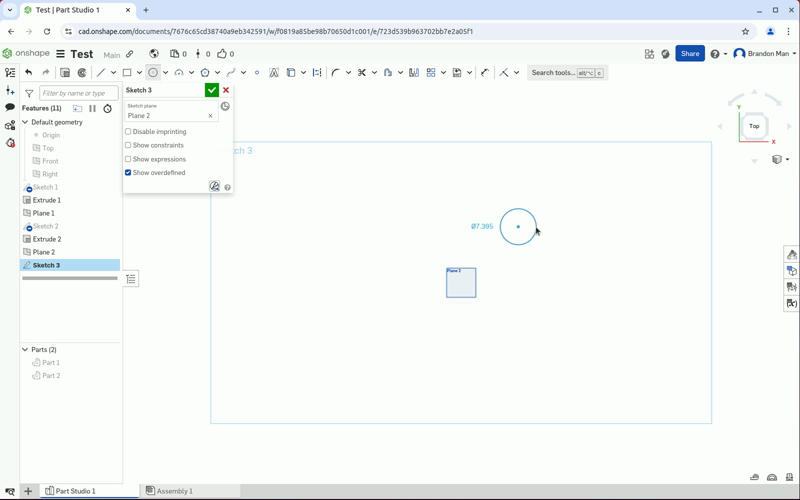
mouse_move(513, 230)
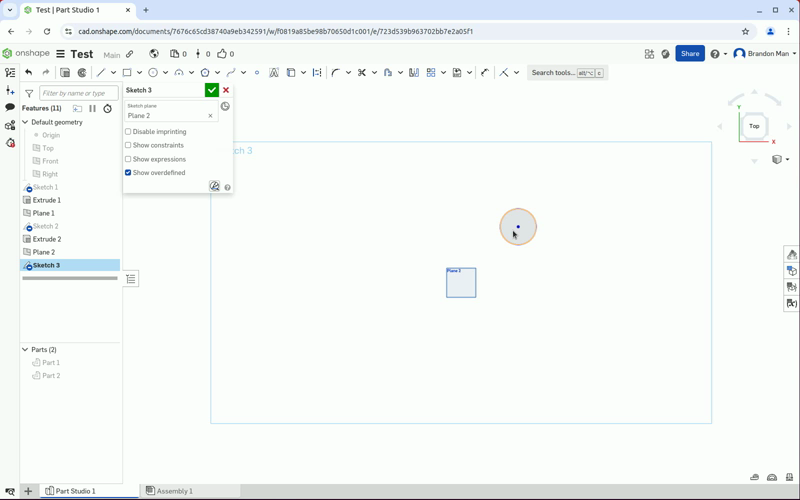
scroll(6)
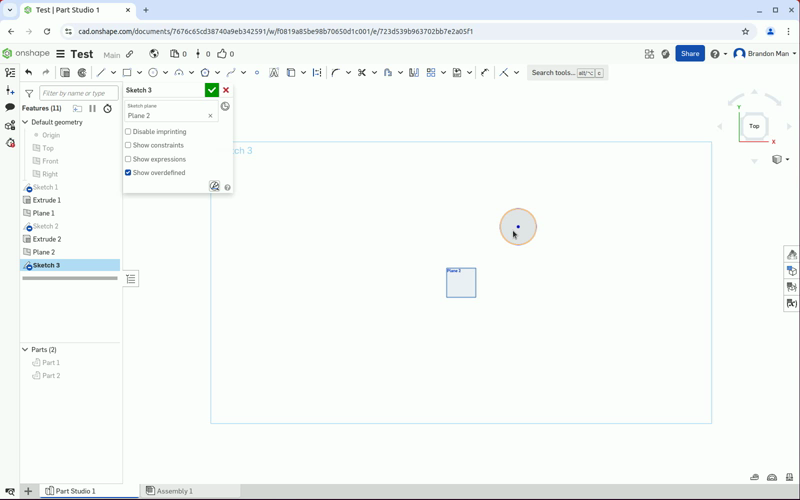
scroll(6)
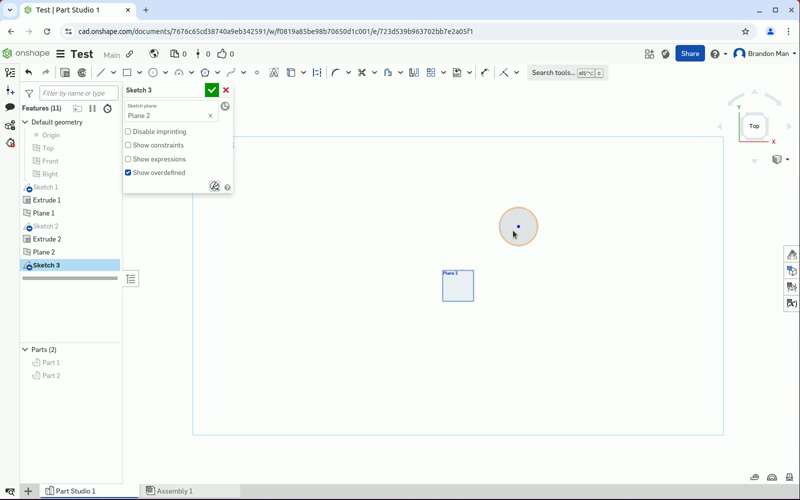
scroll(6)
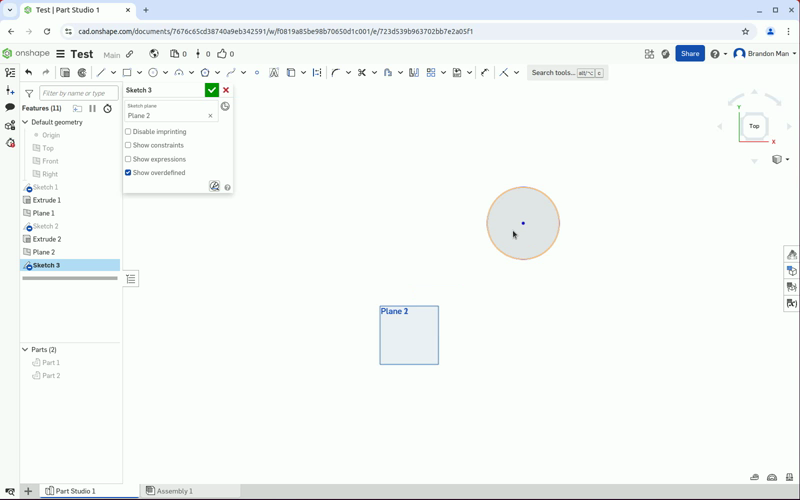
scroll(6)
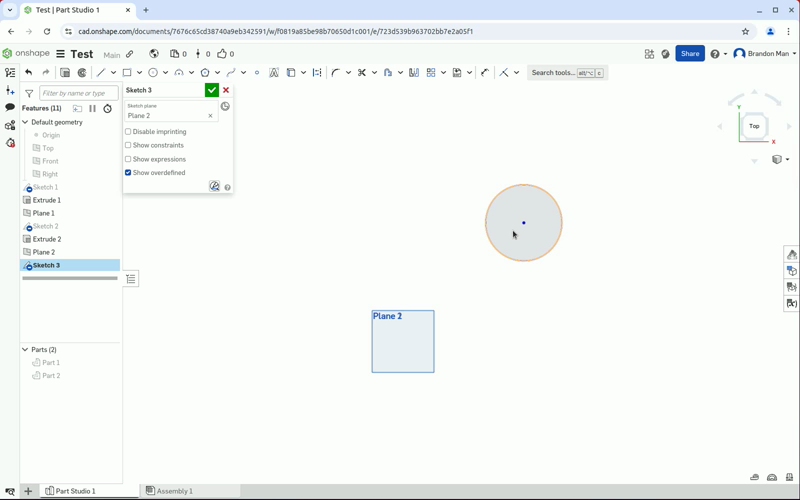
scroll(6)
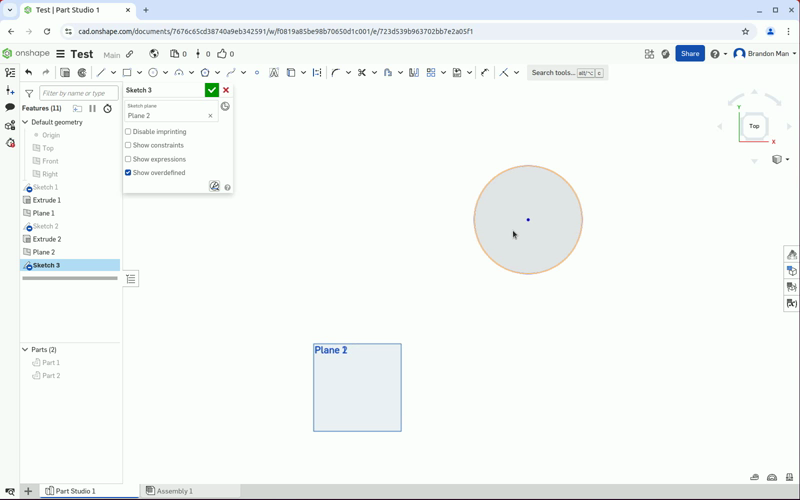
scroll(6)
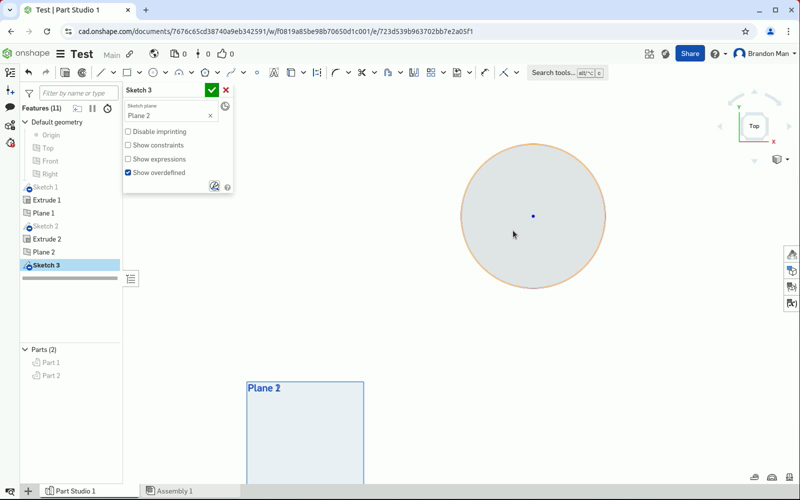
scroll(6)
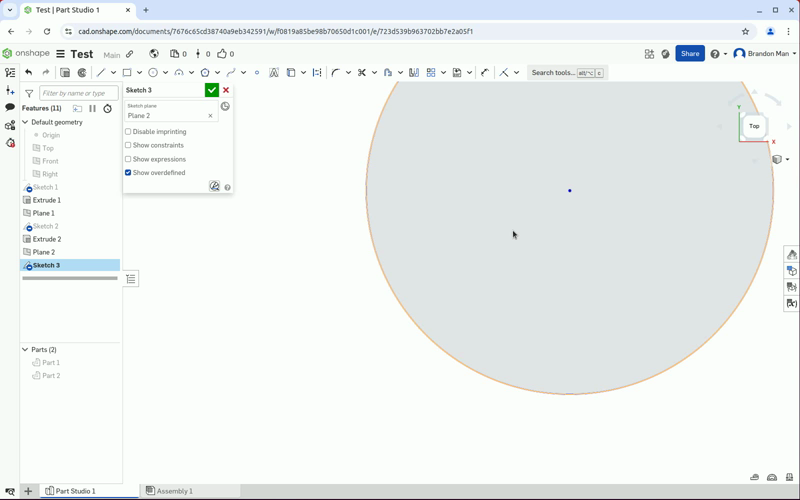
click(513, 230)
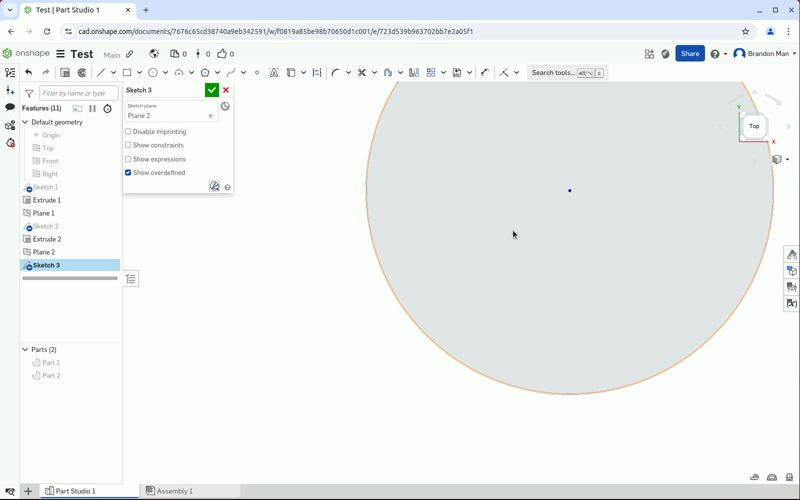
scroll(-6)
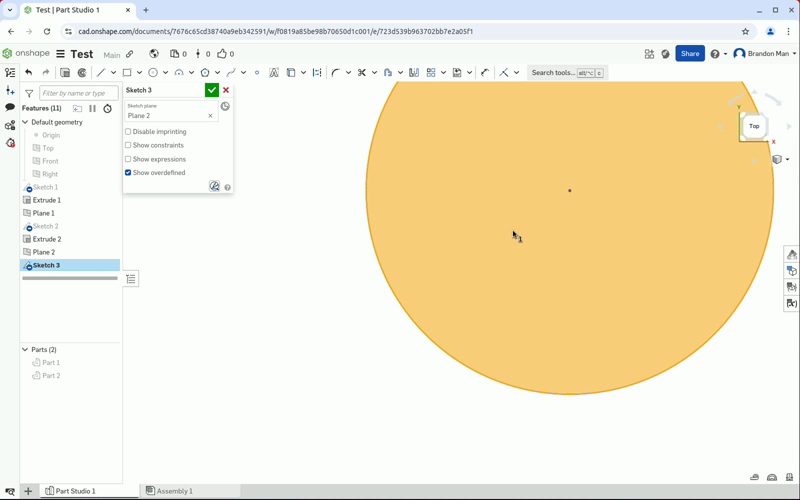
scroll(-6)
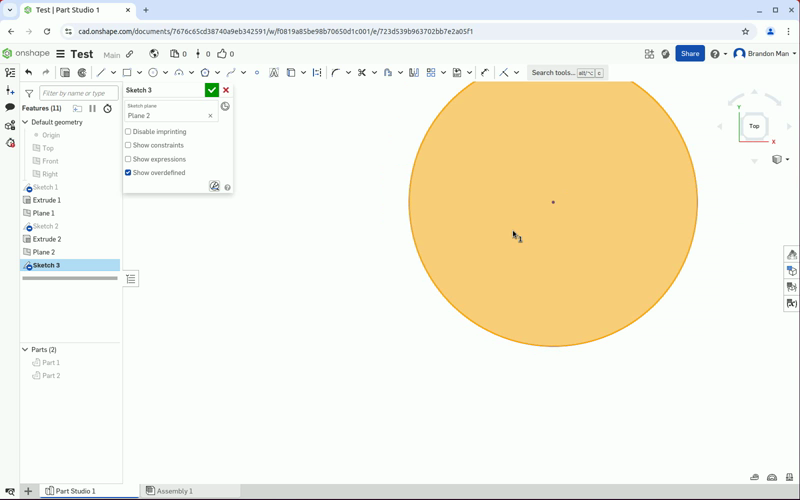
scroll(-6)
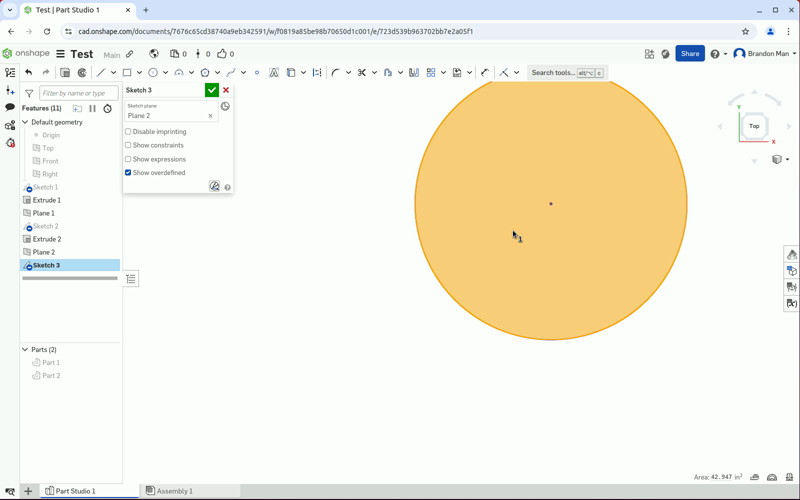
scroll(-6)
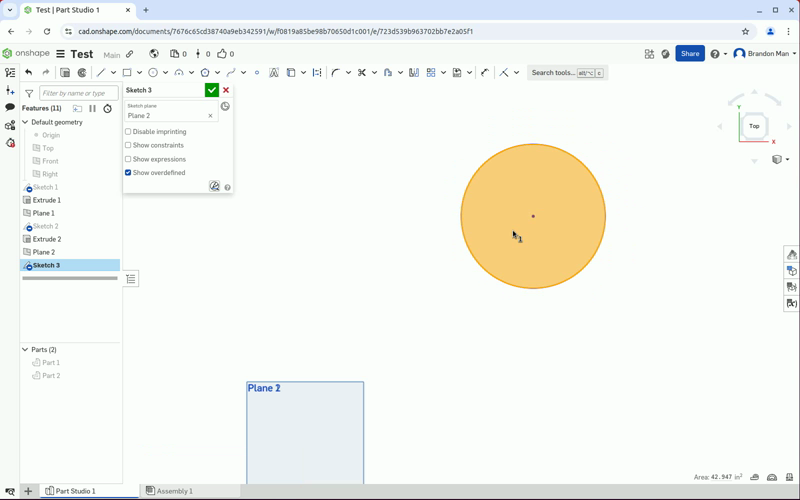
scroll(-6)
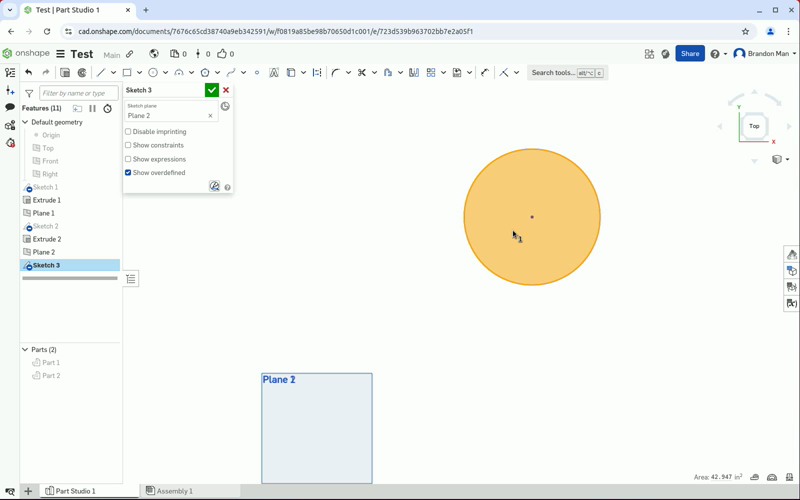
scroll(-6)
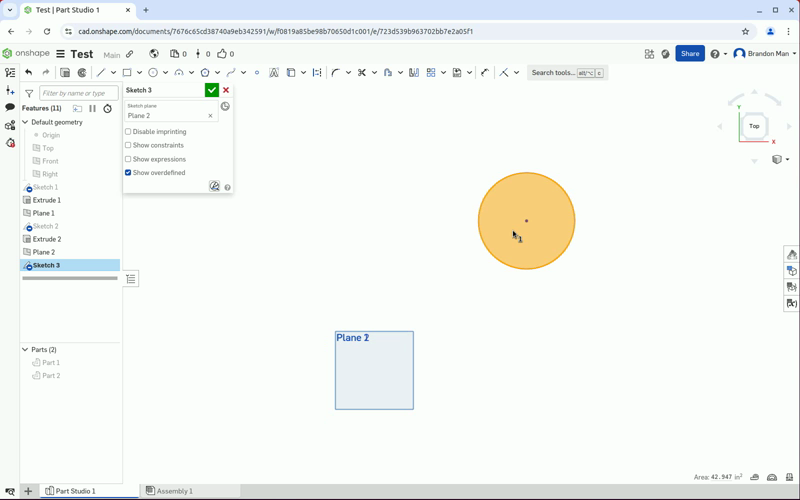
scroll(-6)
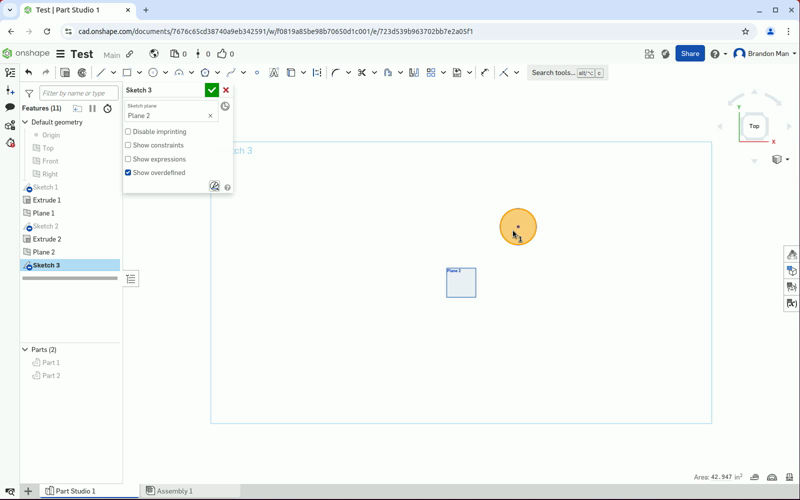
mouse_move(73, 352)
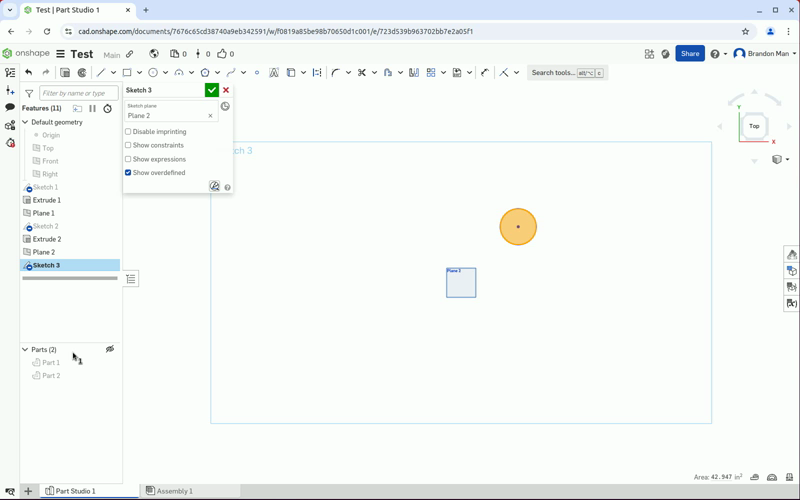
key(shift+y)
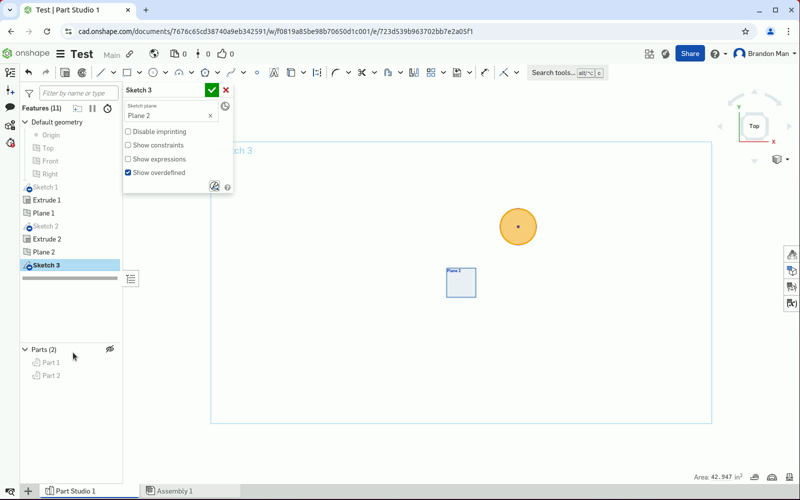
key(shift+e)
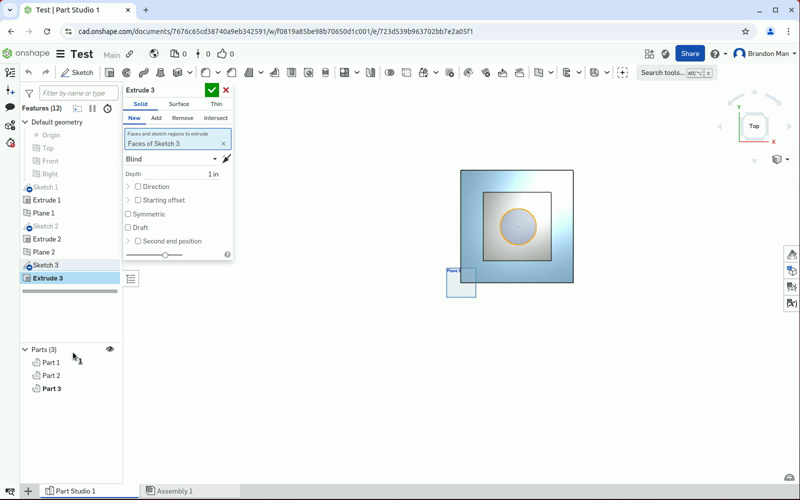
mouse_move(143, 106)
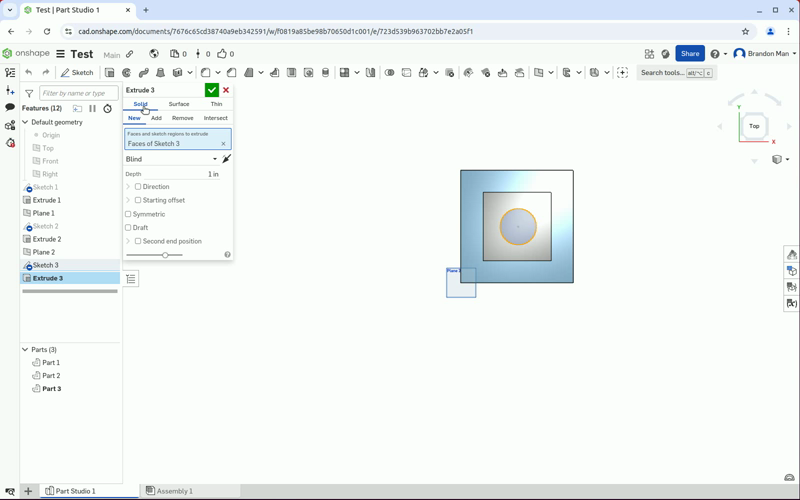
click(143, 106)
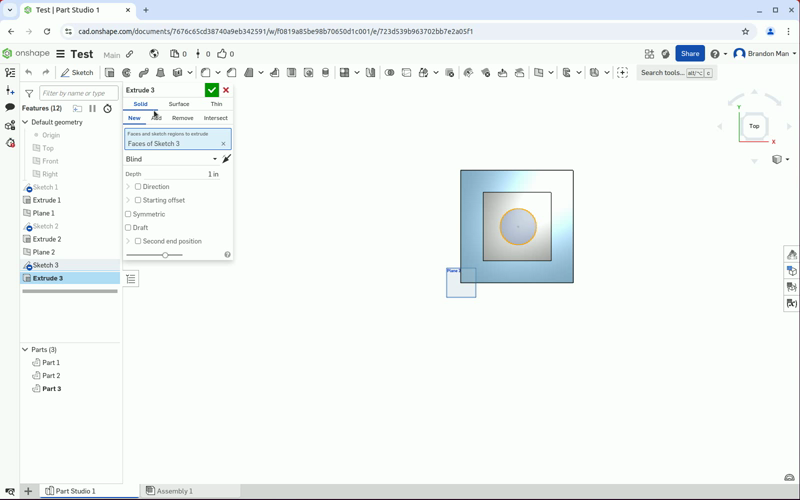
mouse_move(186, 120)
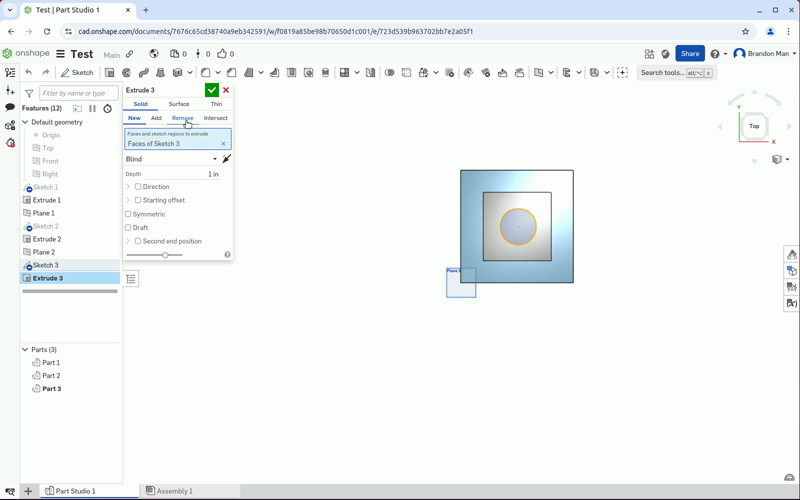
click(186, 120)
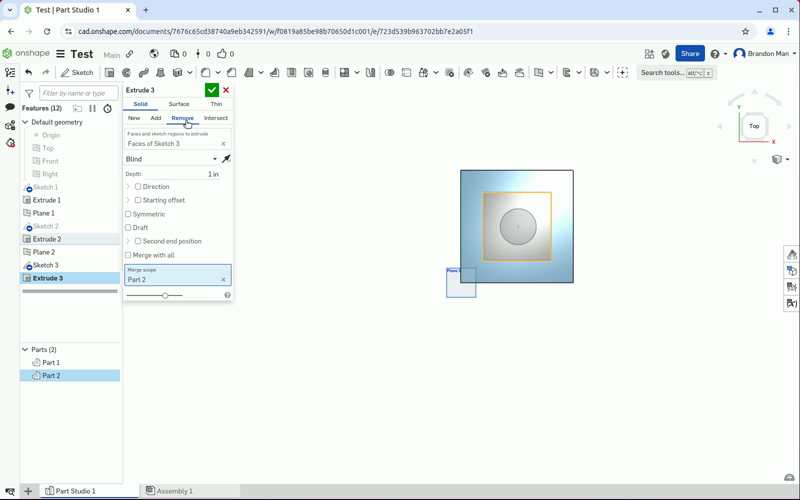
key(tab, 4)
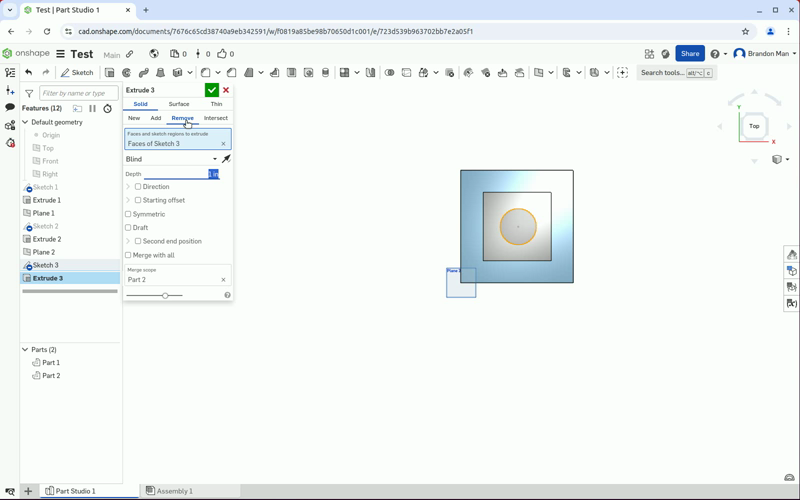
text(23.108)
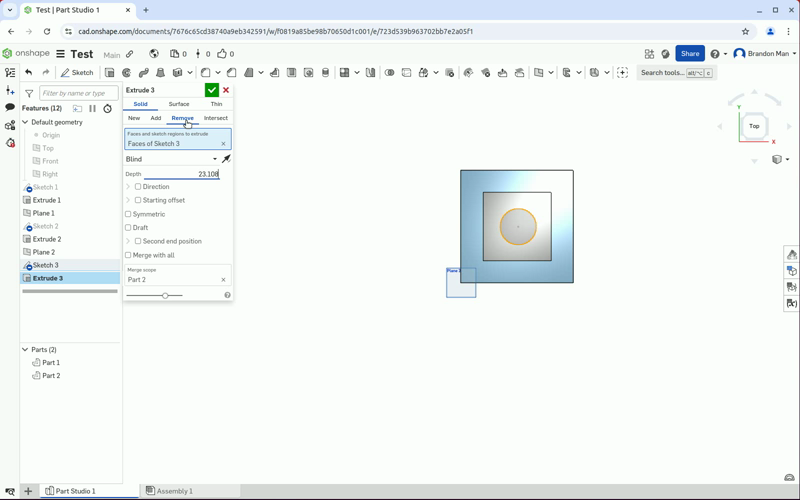
key(tab, 6)
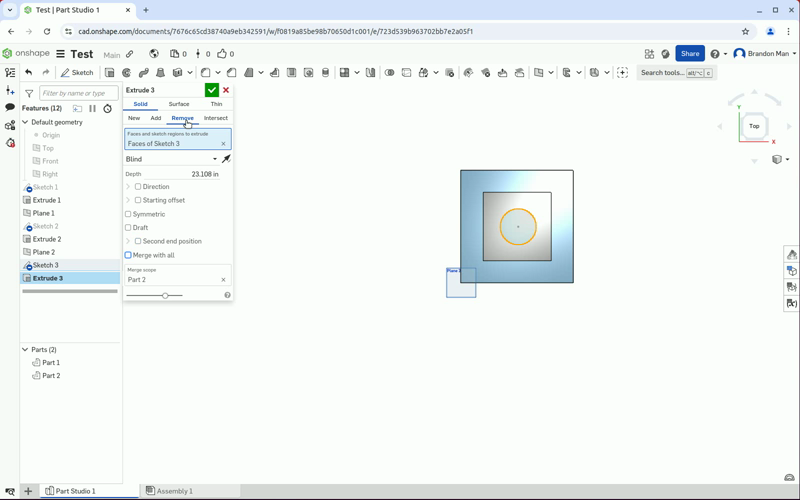
key(space)
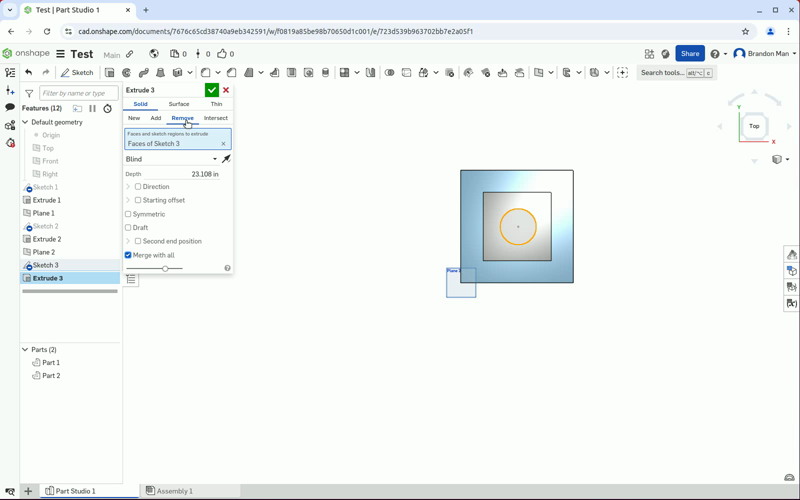
key(enter)
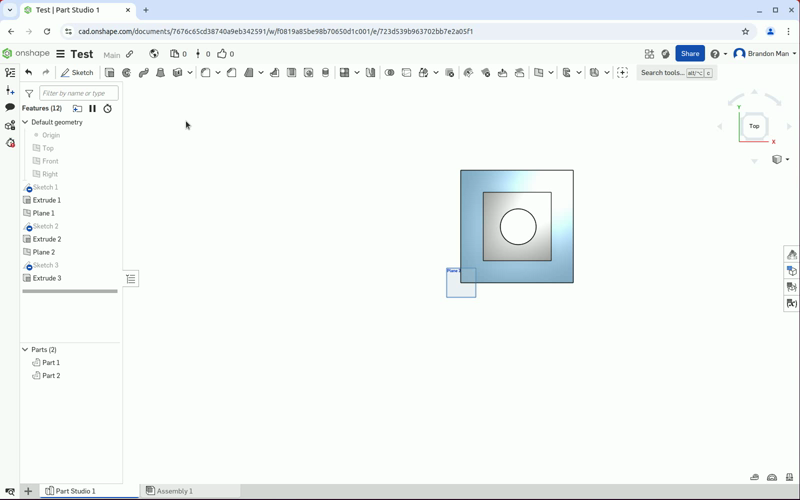
key(shift+h)
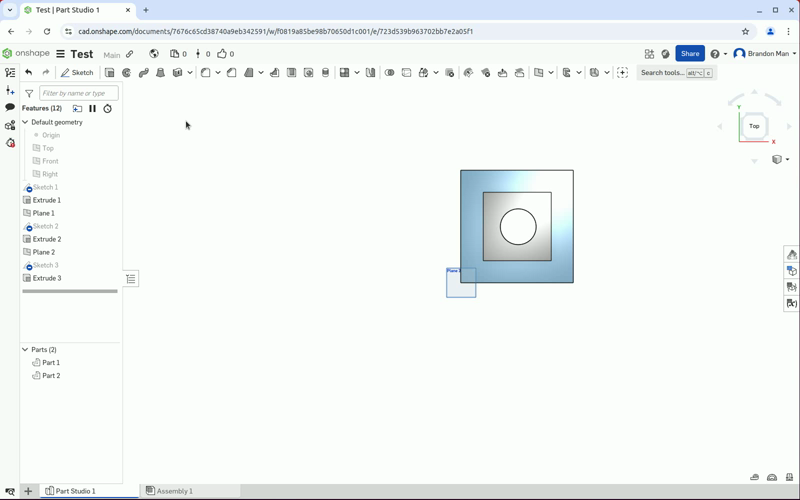
key(shift+h)
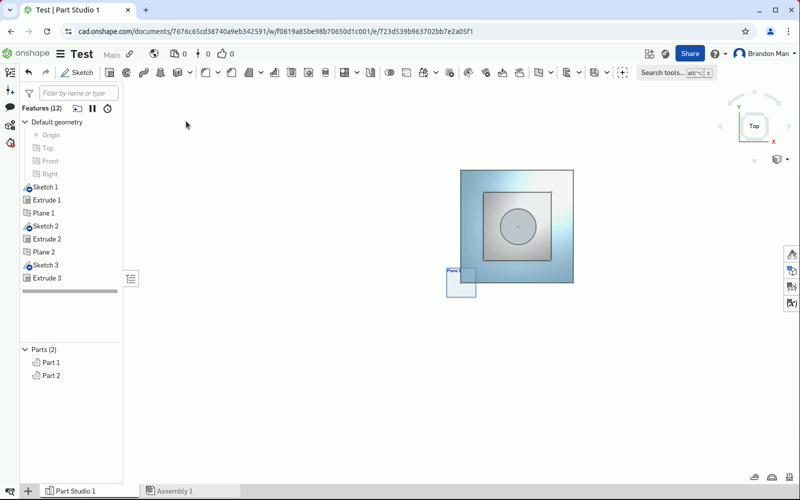
key(shift+7)
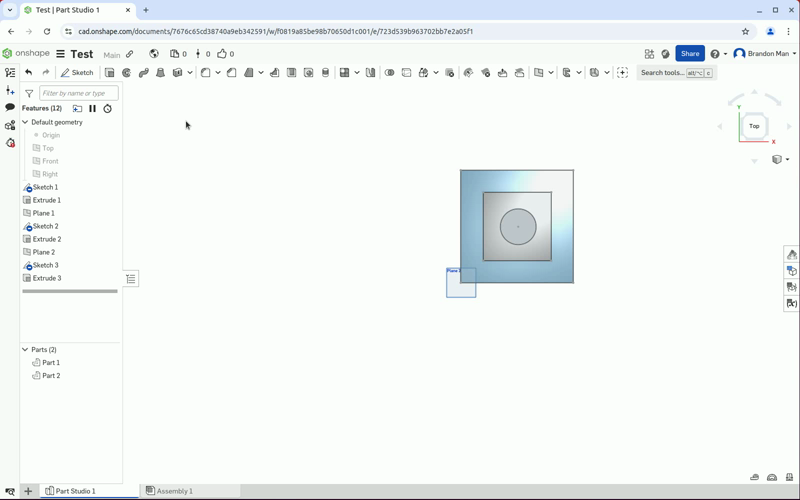
key(up, 3)
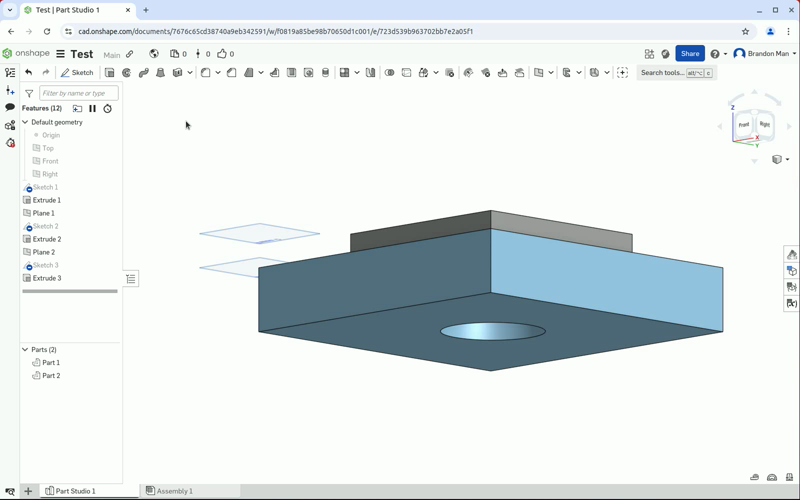
key(left, 3)
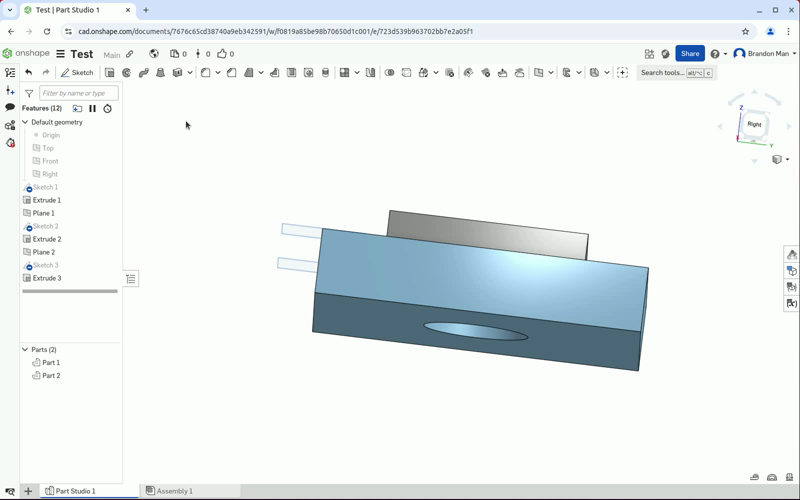
key(right, 3)
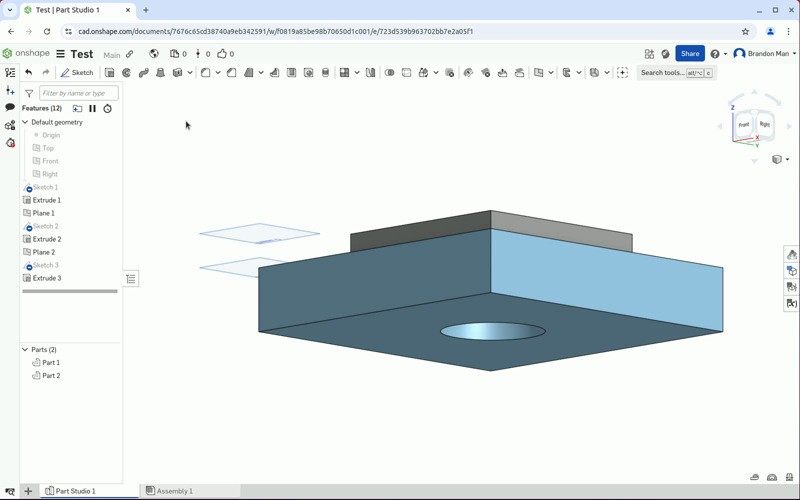
key(down, 3)
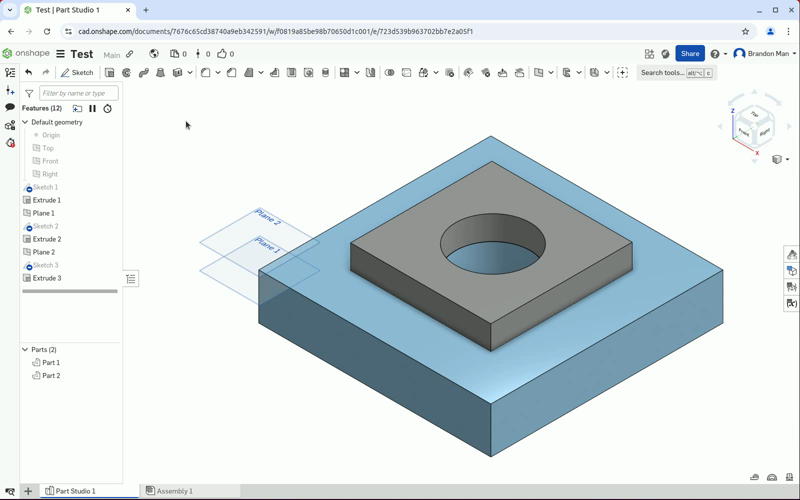
mouse_move(73, 189)
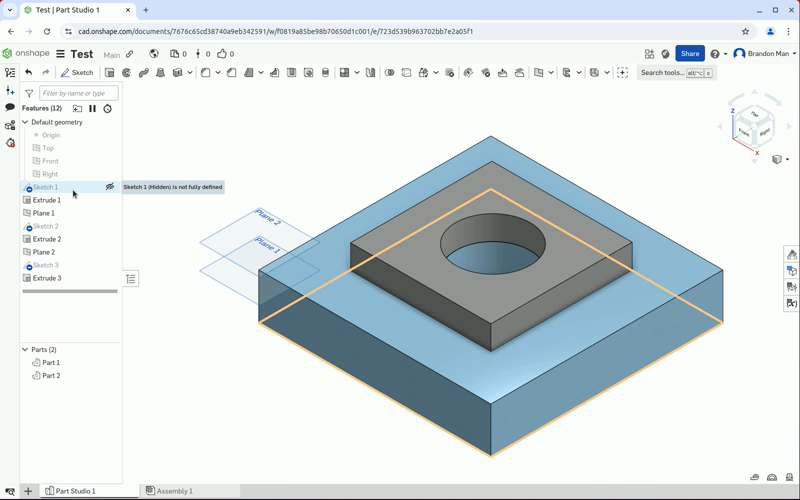
click(73, 189)